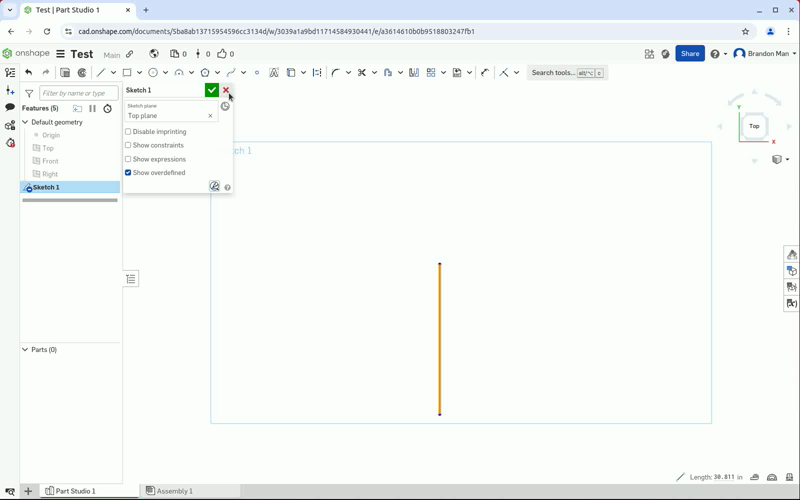
key(shift+h)
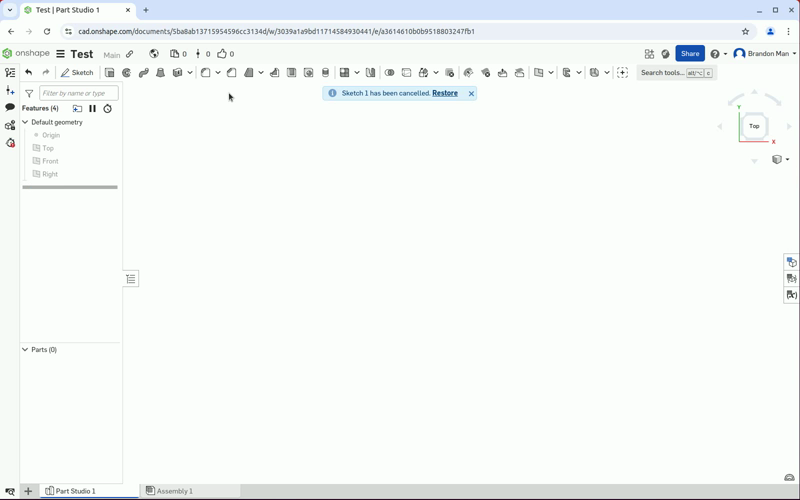
mouse_move(73, 352)
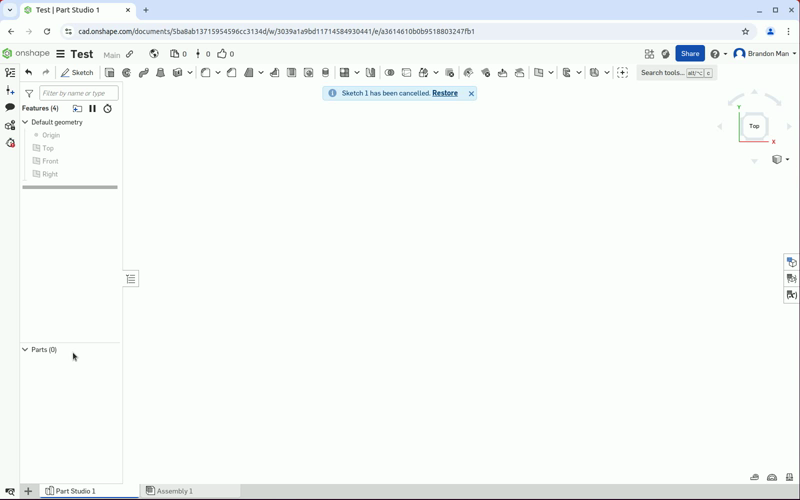
key(y)
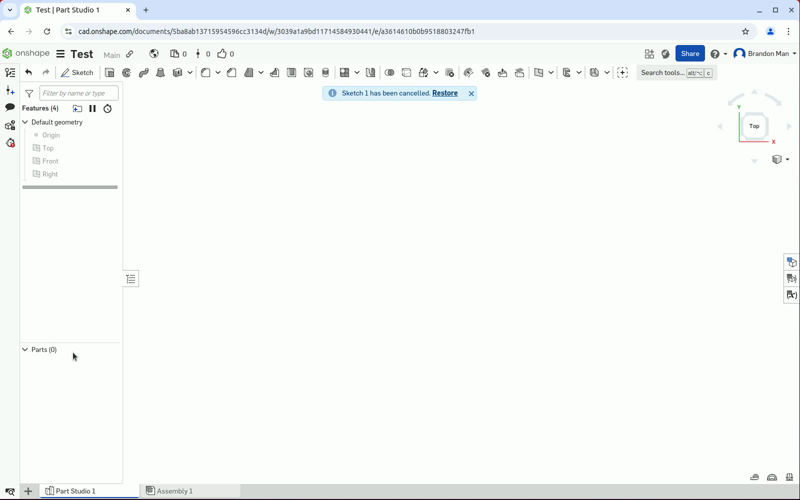
key(shift+p)
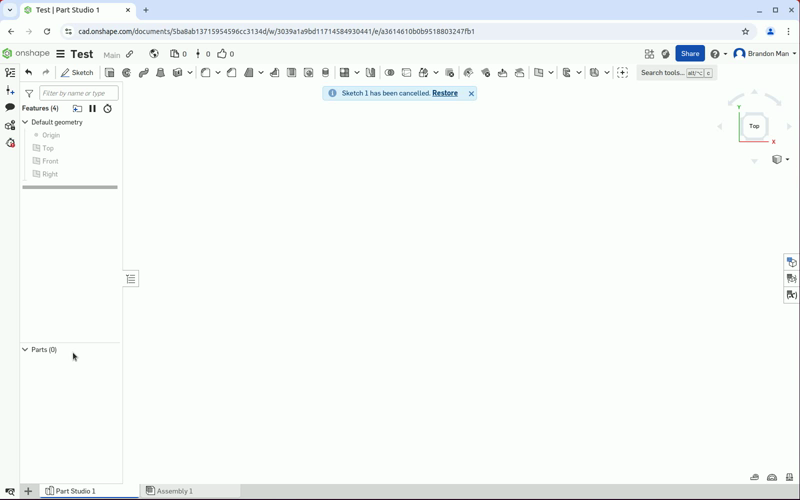
key(space)
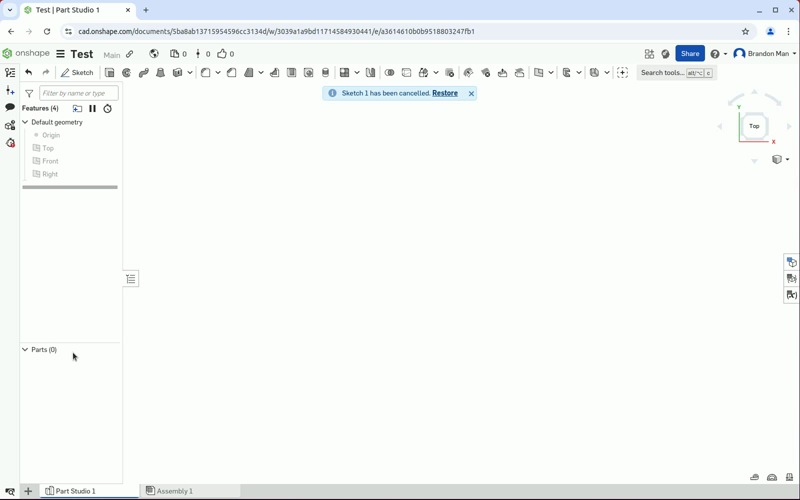
key_down(shift)
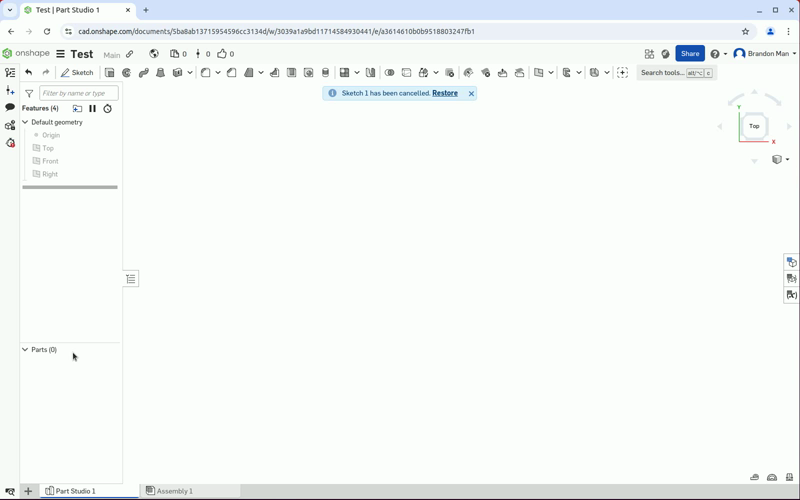
key(up)
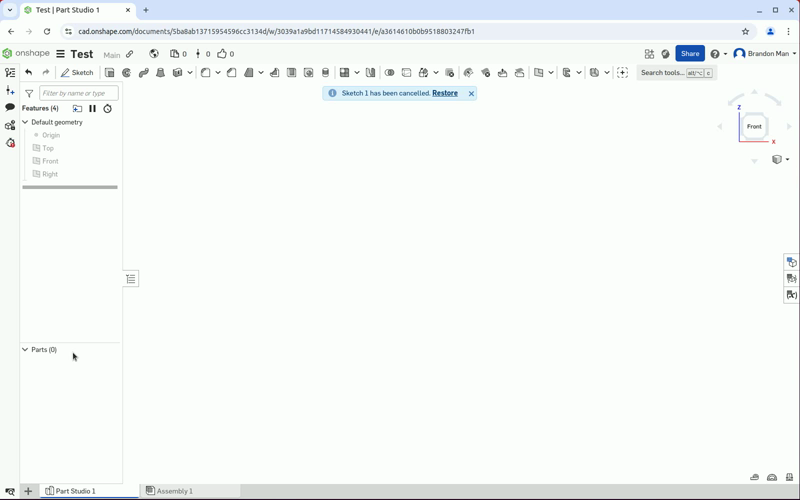
key_up(shift)
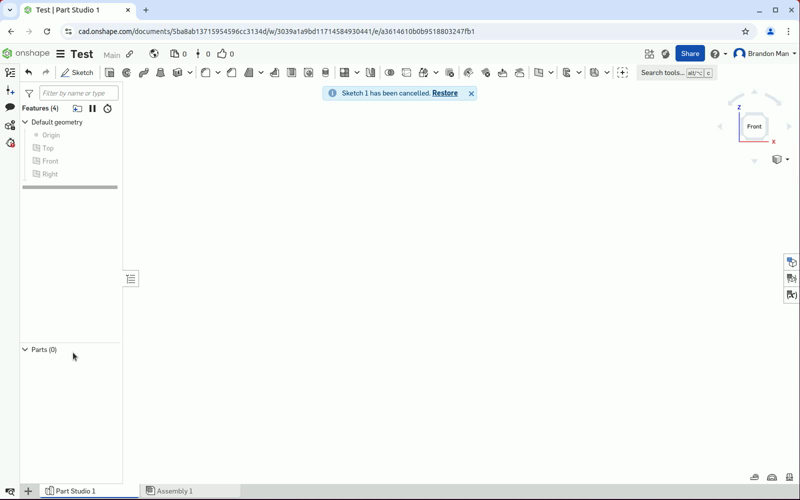
mouse_move(73, 352)
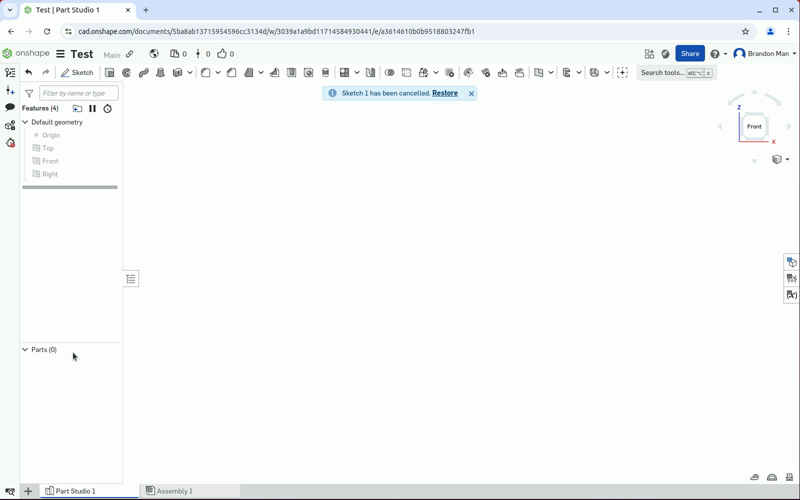
key(shift+y)
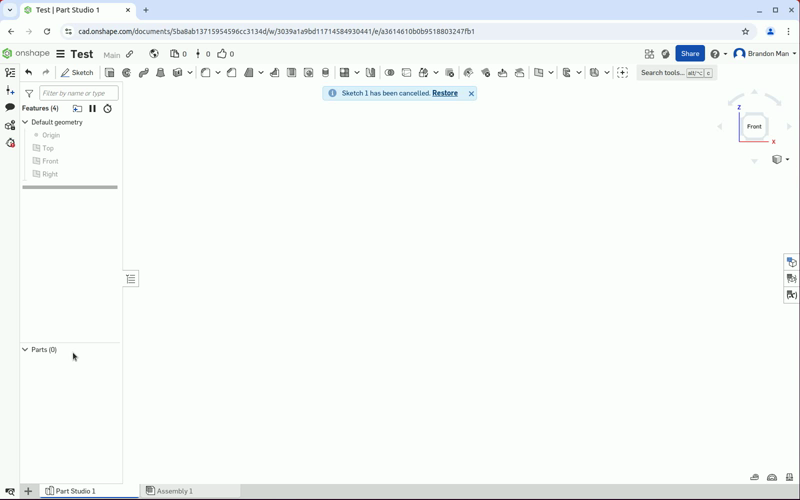
key(shift+s)
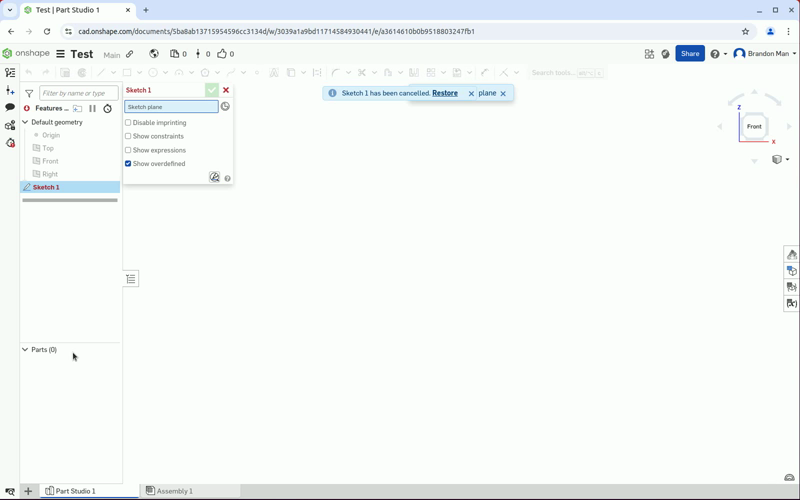
mouse_move(73, 163)
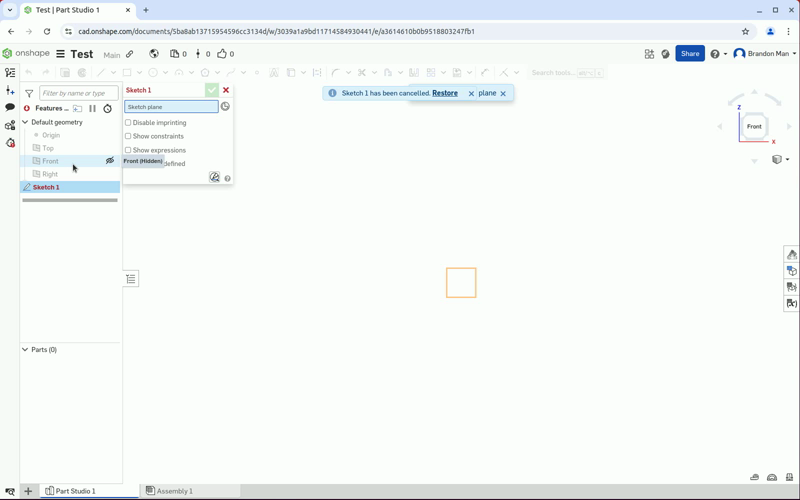
click(73, 163)
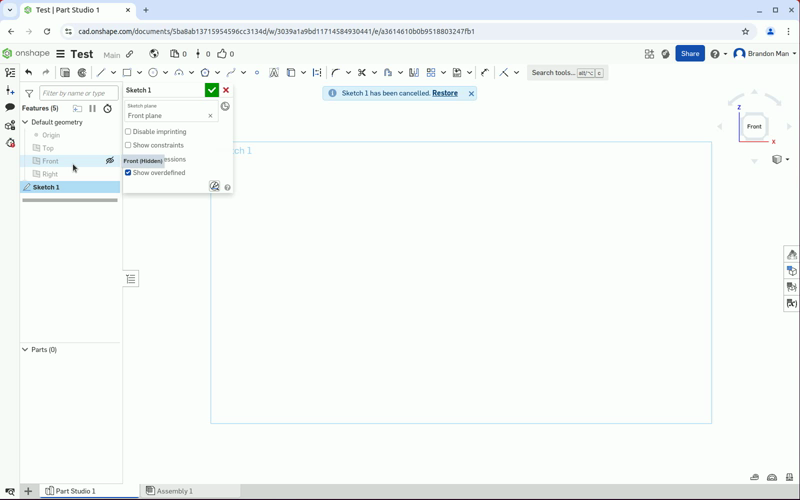
mouse_move(73, 352)
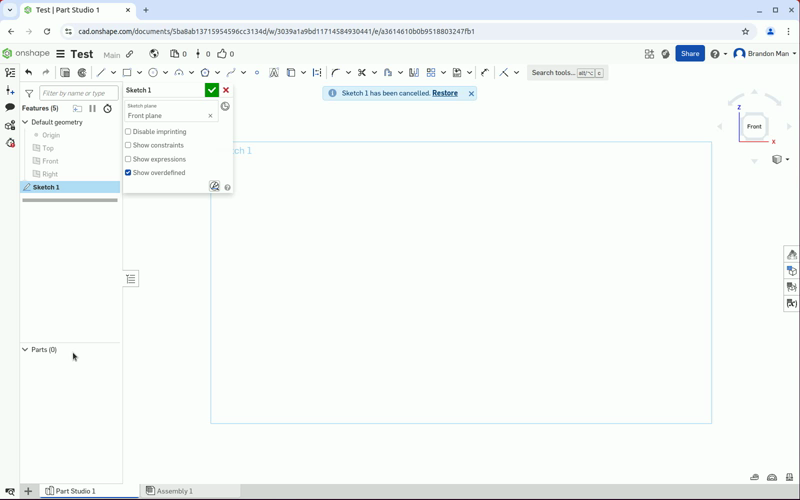
key(y)
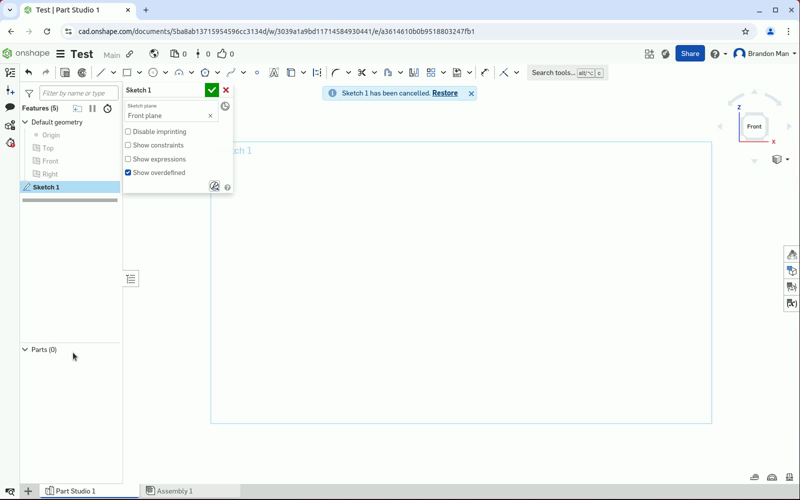
key(l)
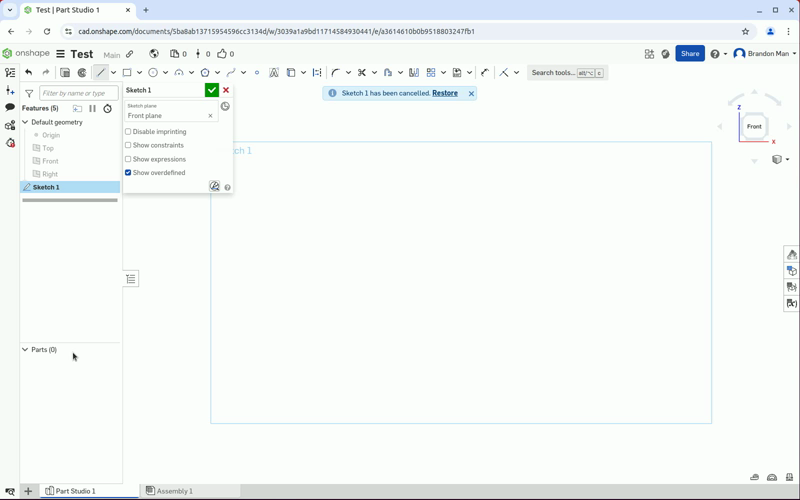
key_down(shift)
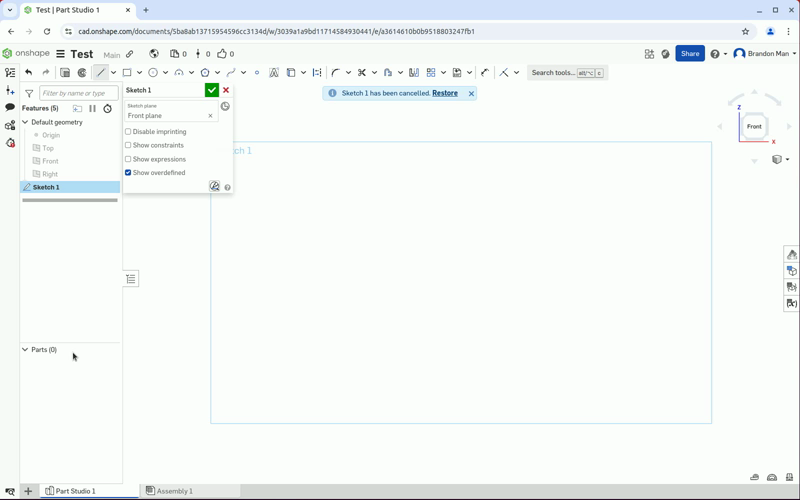
mouse_move(348, 395)
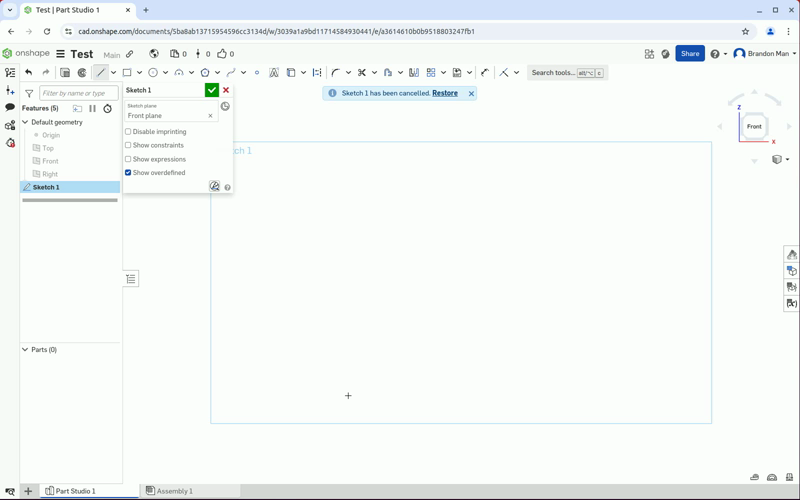
click(348, 395)
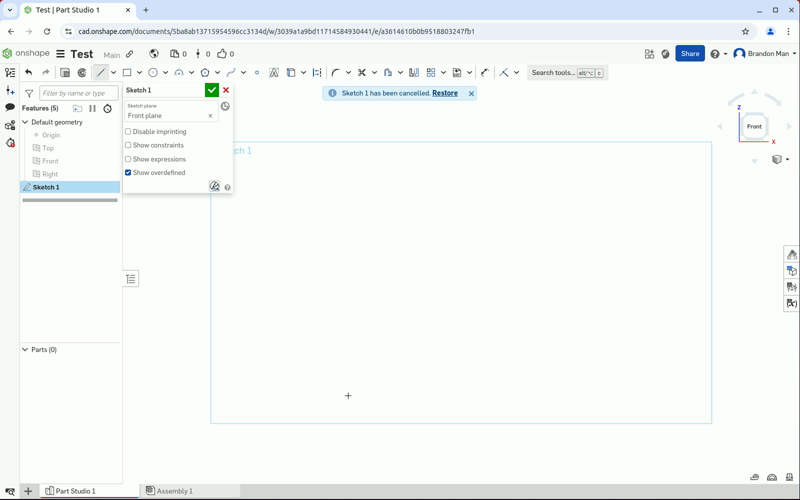
key_up(shift)
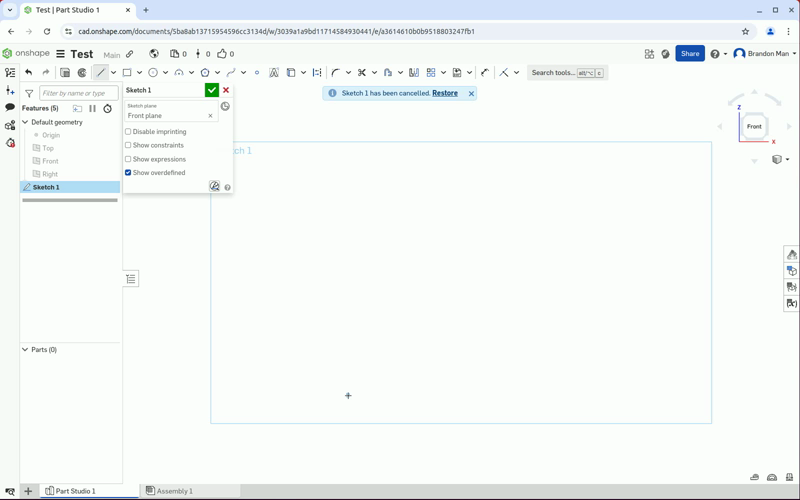
key_down(shift)
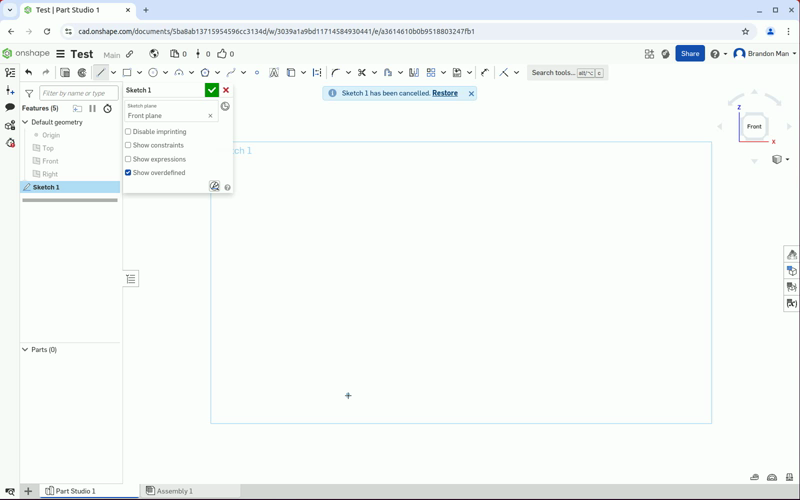
mouse_move(572, 395)
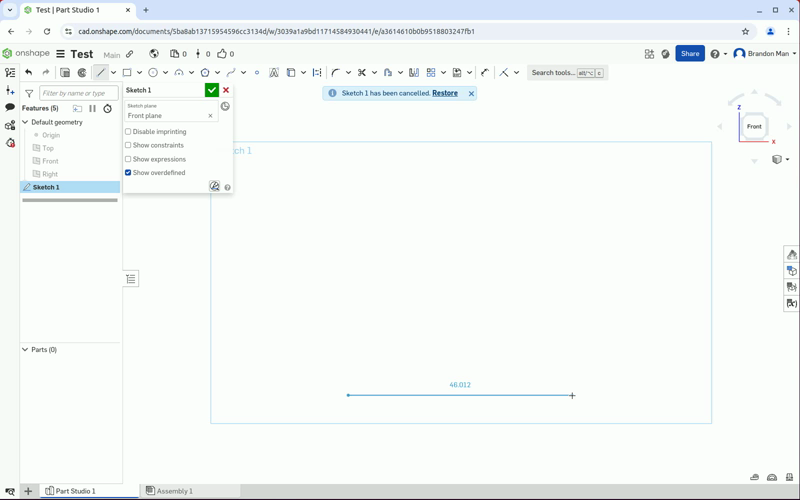
click(572, 395)
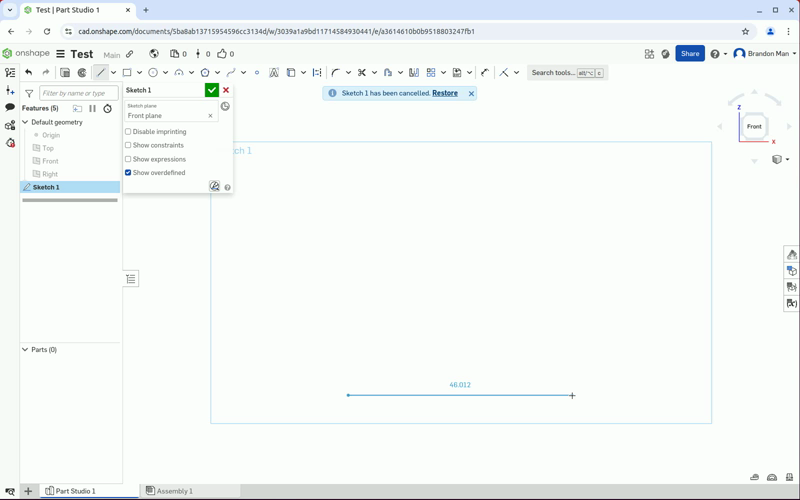
key_up(shift)
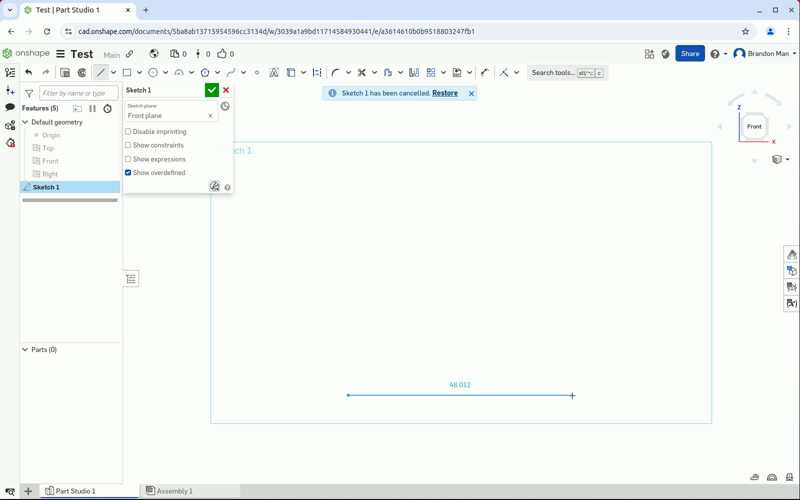
key_down(shift)
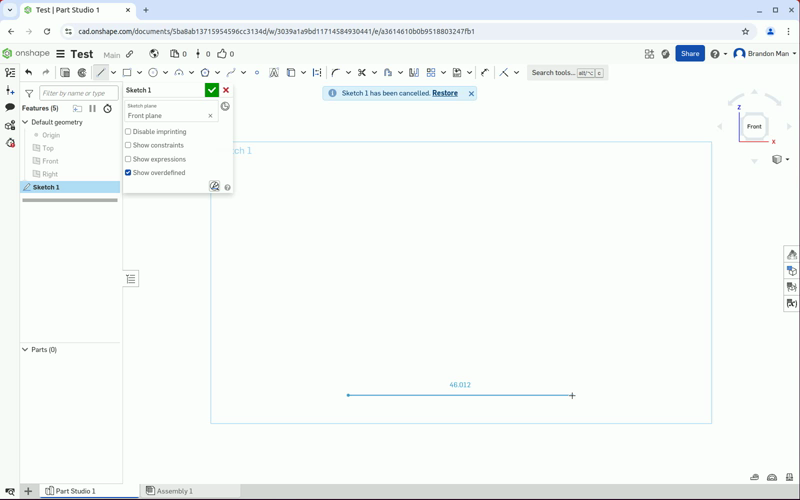
mouse_move(572, 171)
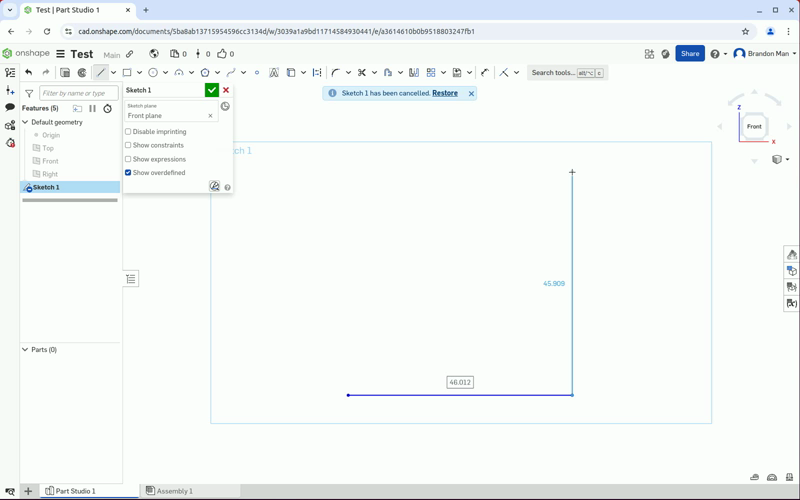
click(572, 171)
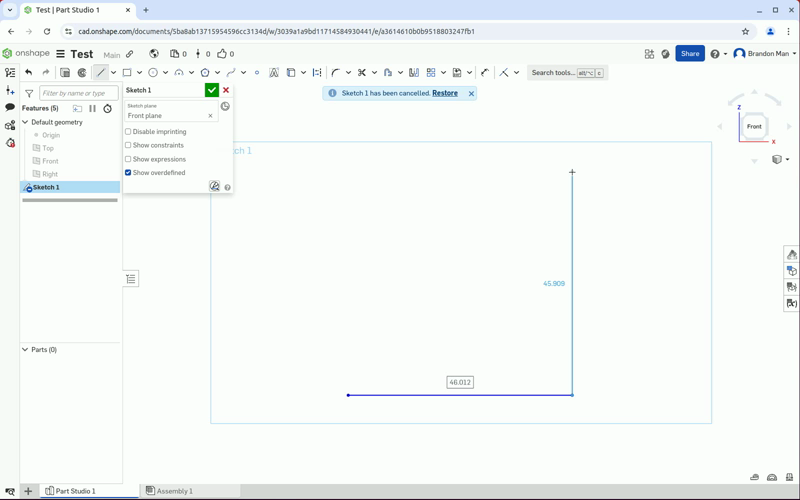
key_up(shift)
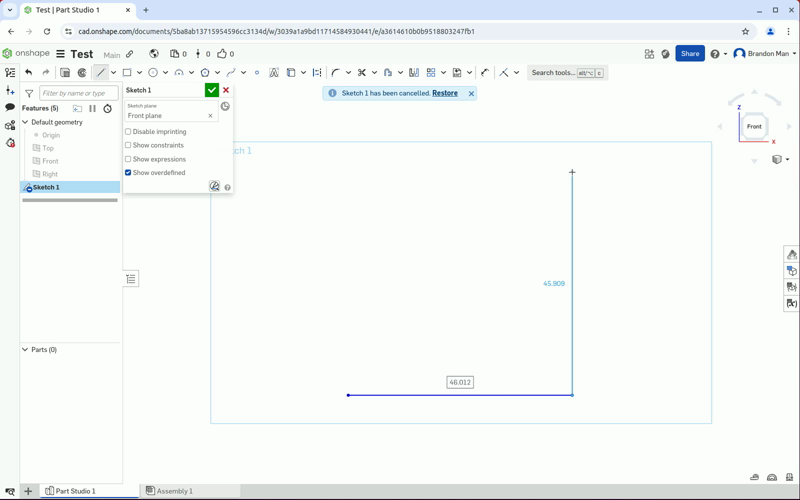
key_down(shift)
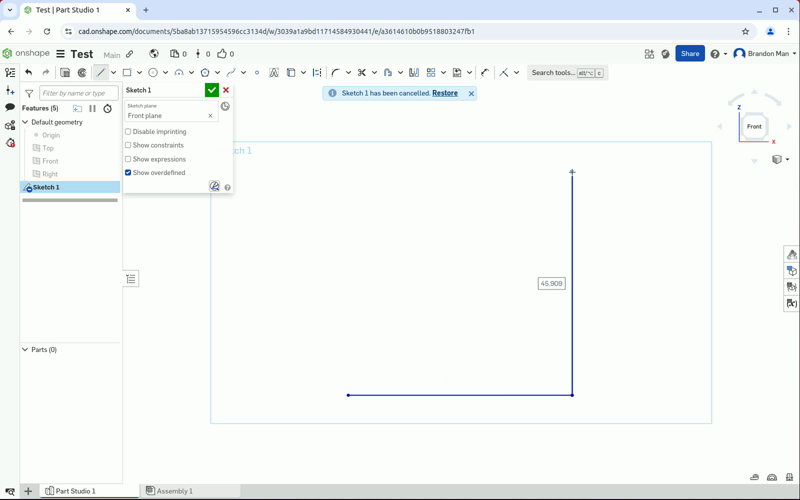
mouse_move(348, 171)
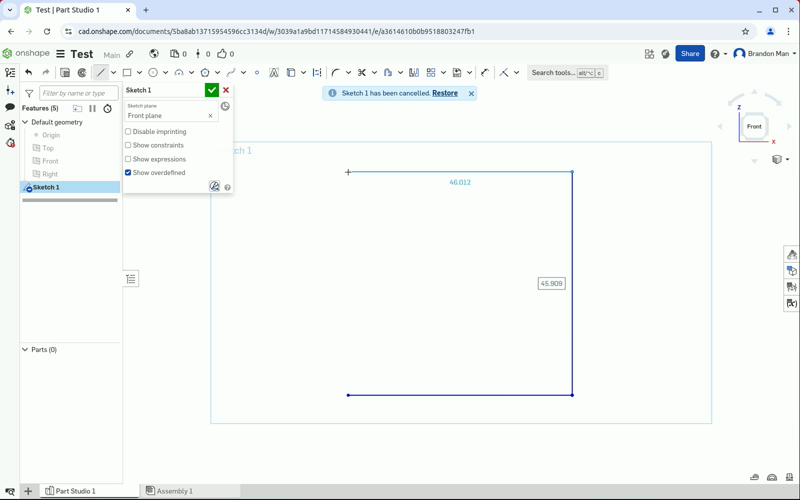
click(348, 171)
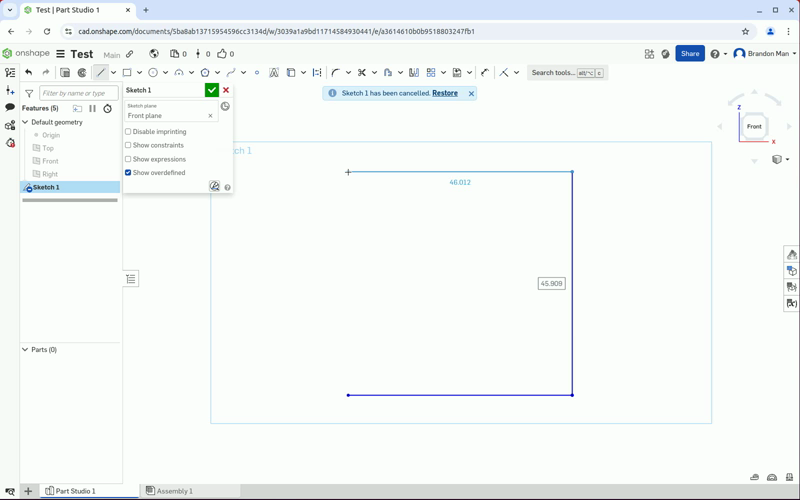
key_up(shift)
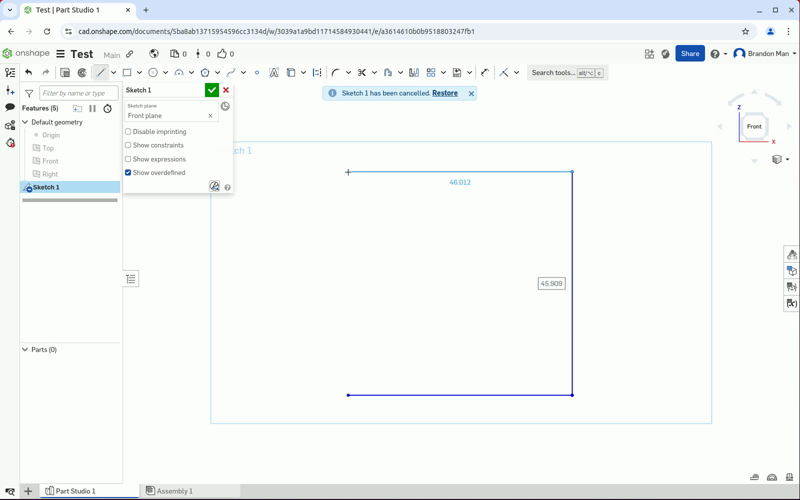
key_down(shift)
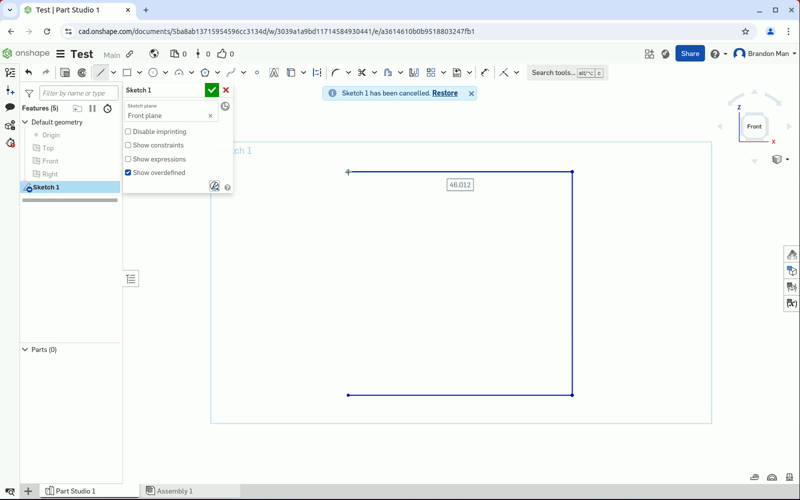
mouse_move(348, 395)
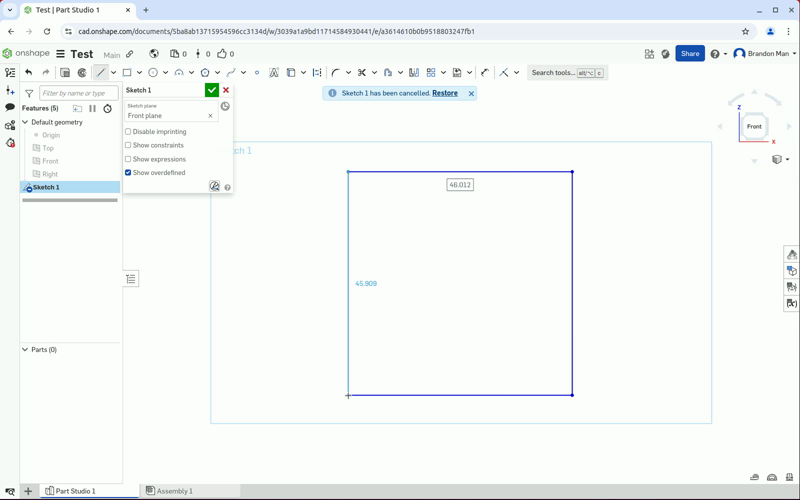
key_up(shift)
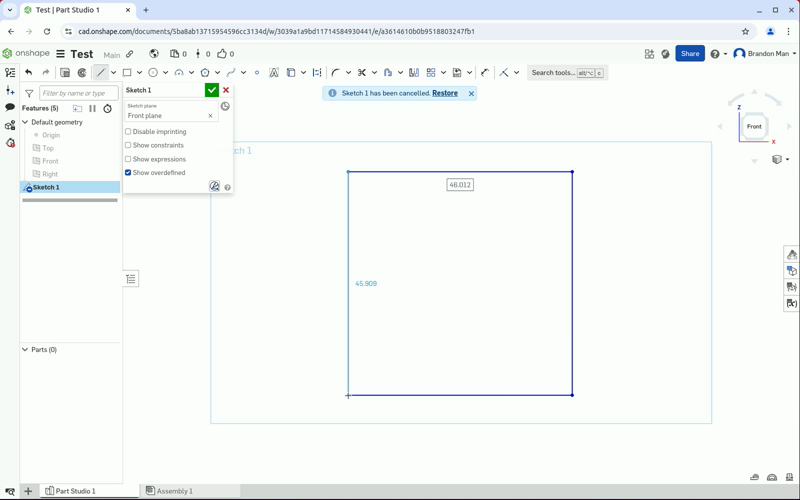
click(348, 395)
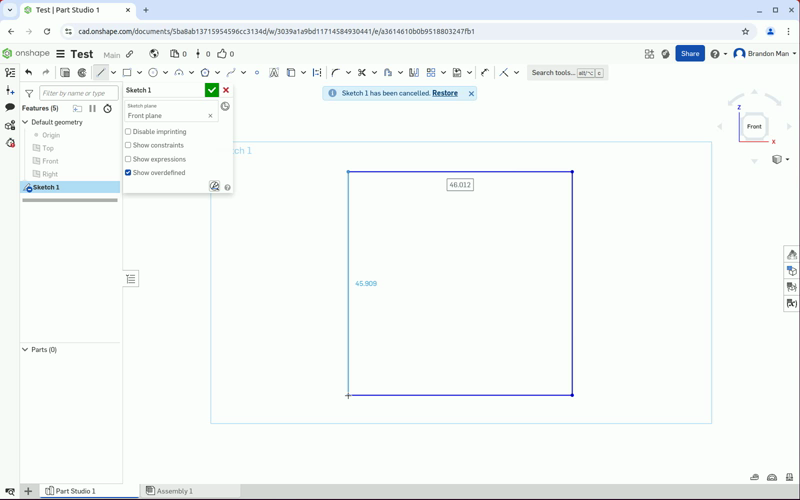
key(esc)
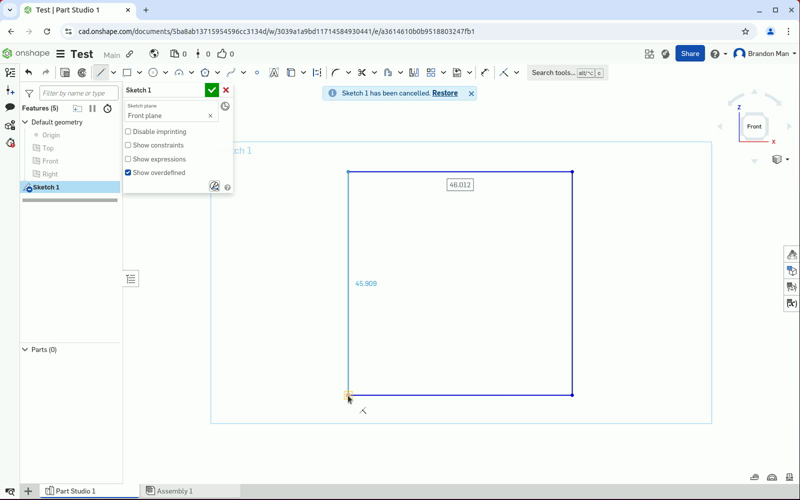
key(c)
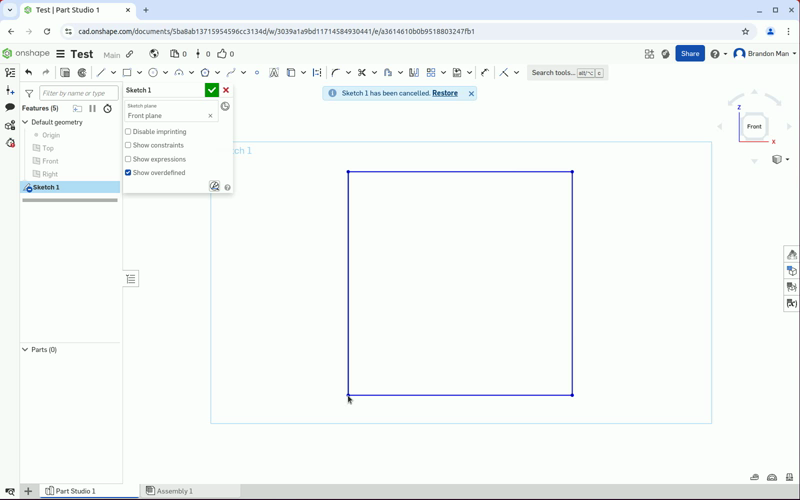
key_down(shift)
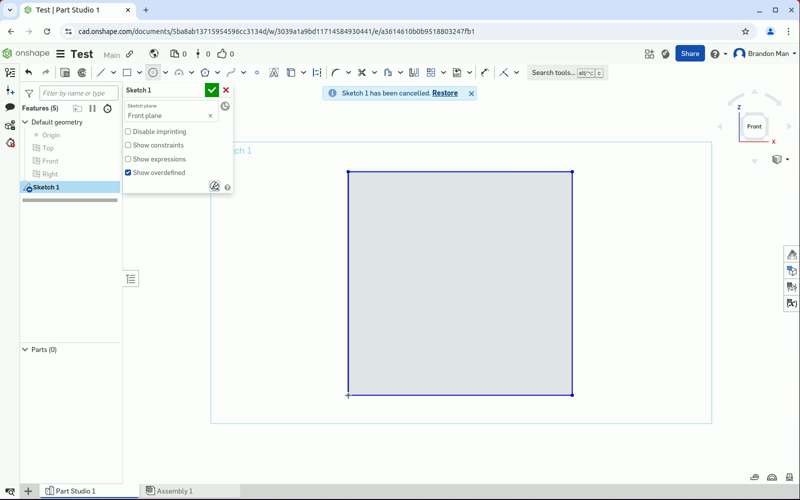
mouse_move(359, 383)
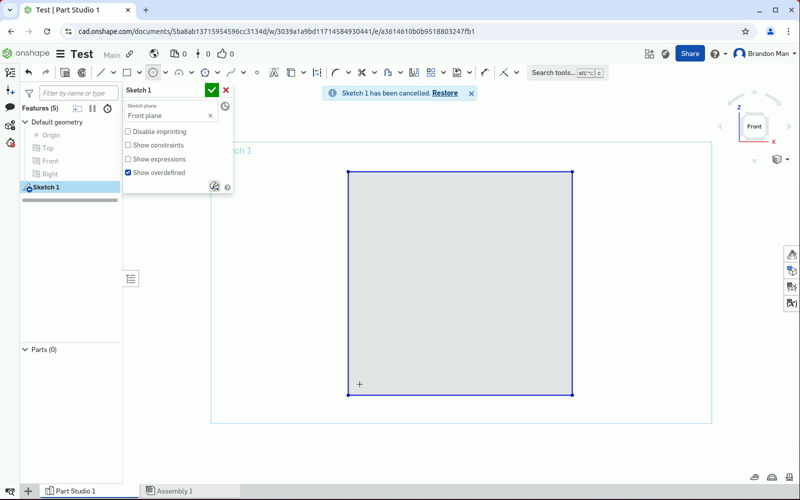
click(359, 383)
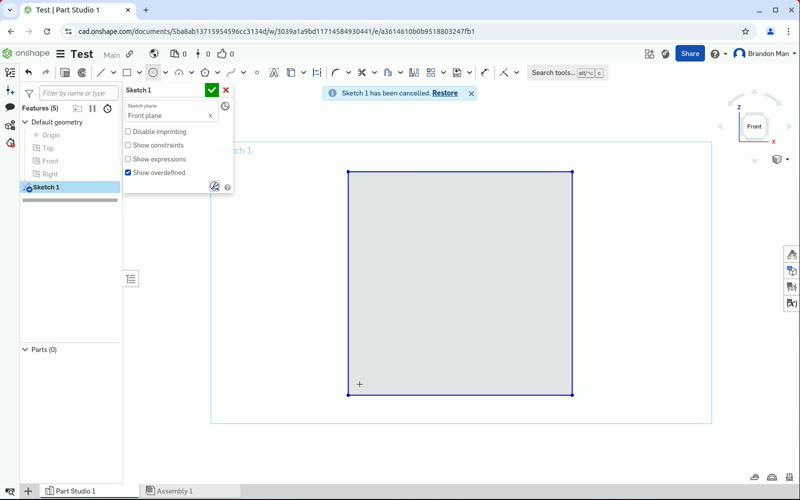
key_up(shift)
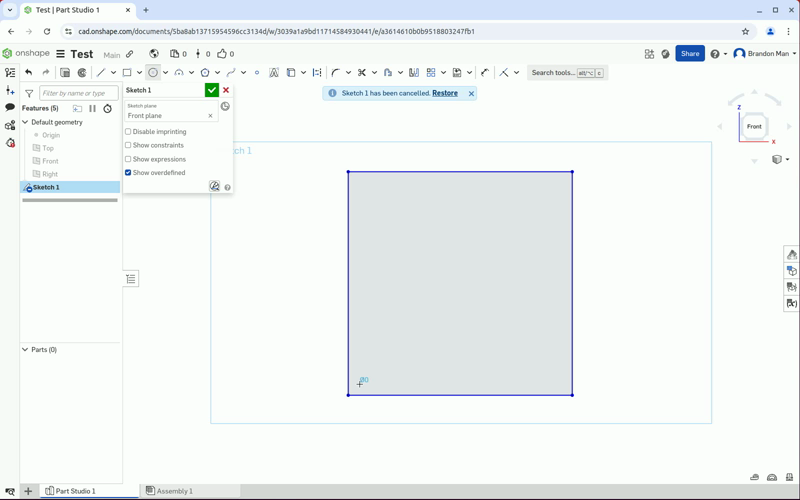
mouse_move(367, 383)
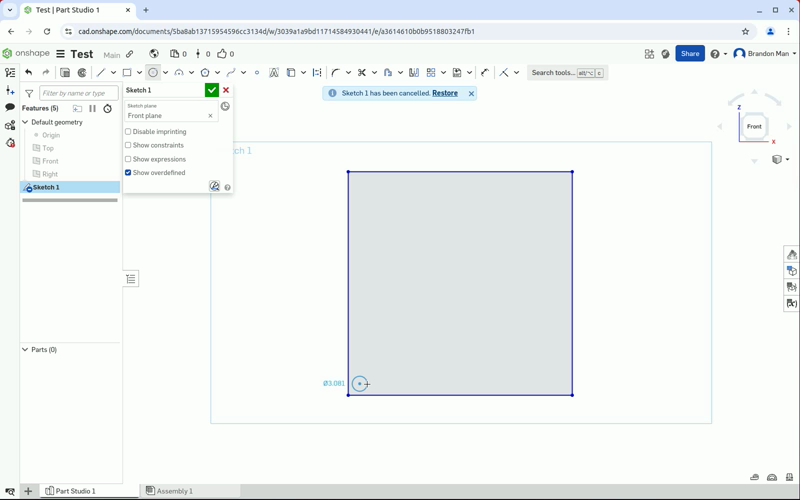
click(367, 383)
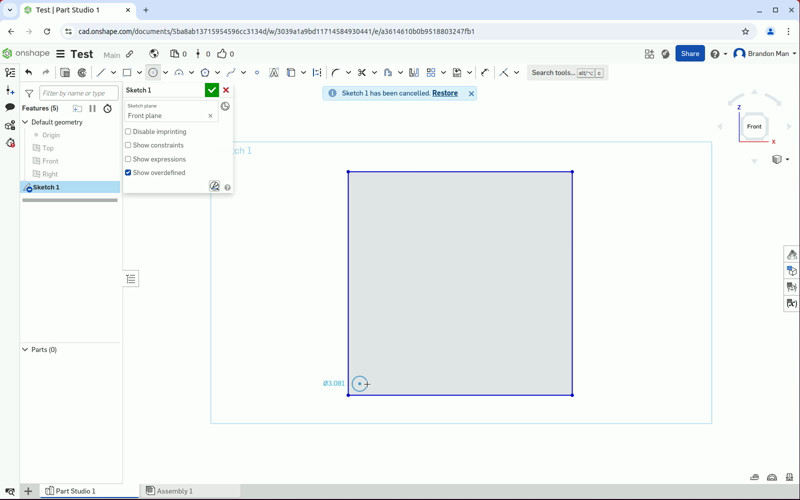
key(esc)
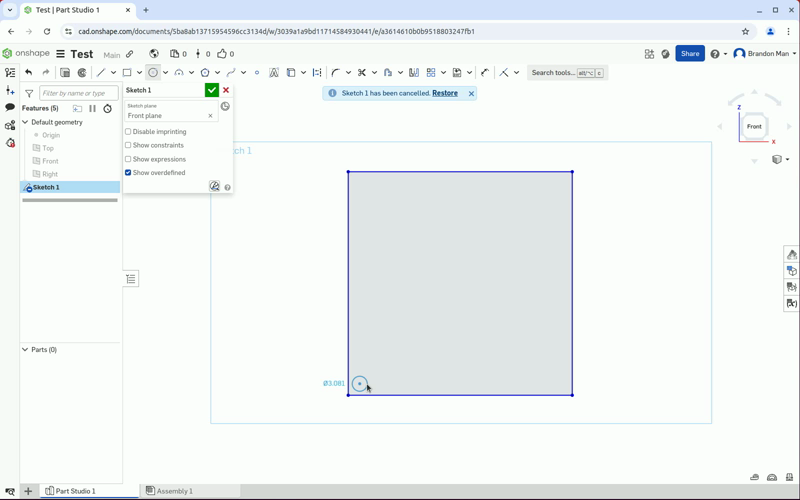
key(c)
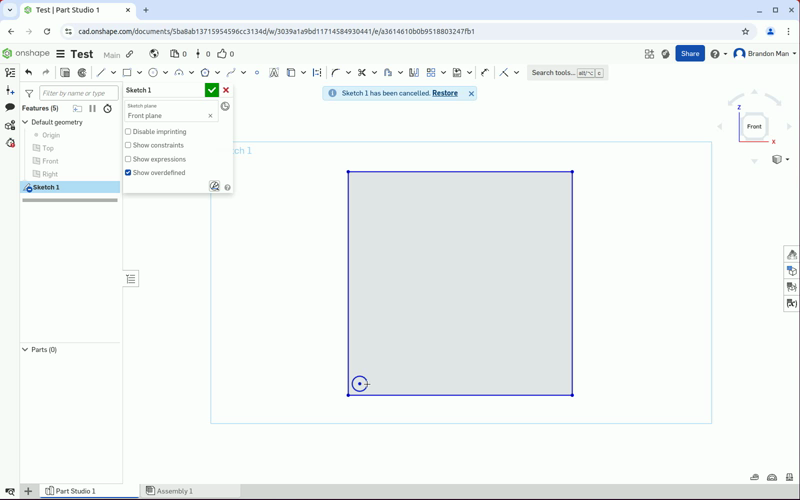
key_down(shift)
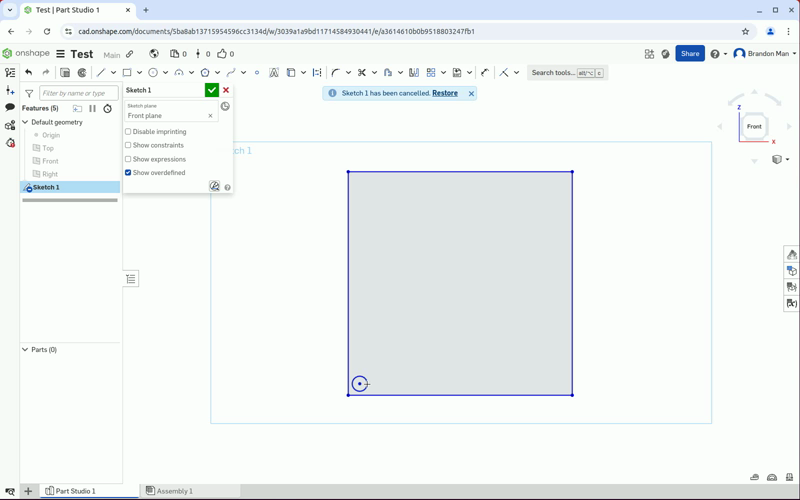
mouse_move(359, 183)
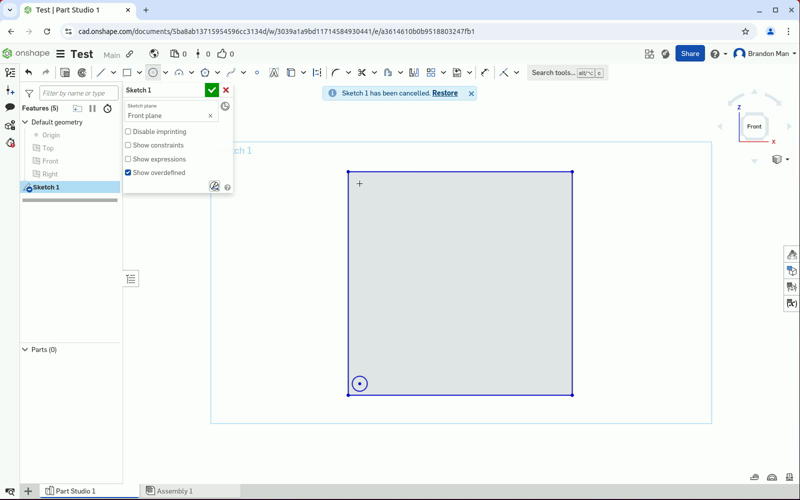
click(359, 183)
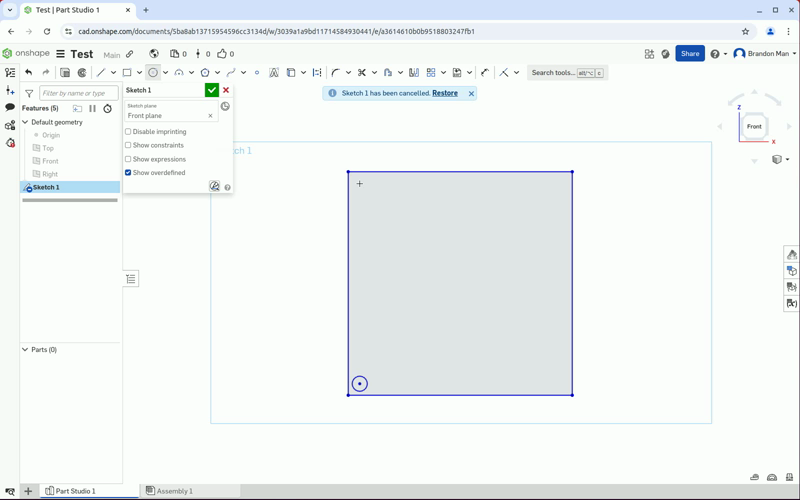
key_up(shift)
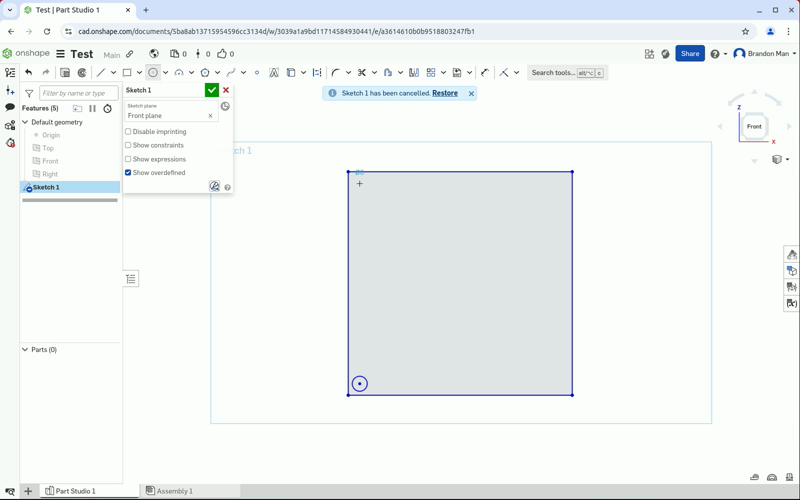
mouse_move(367, 183)
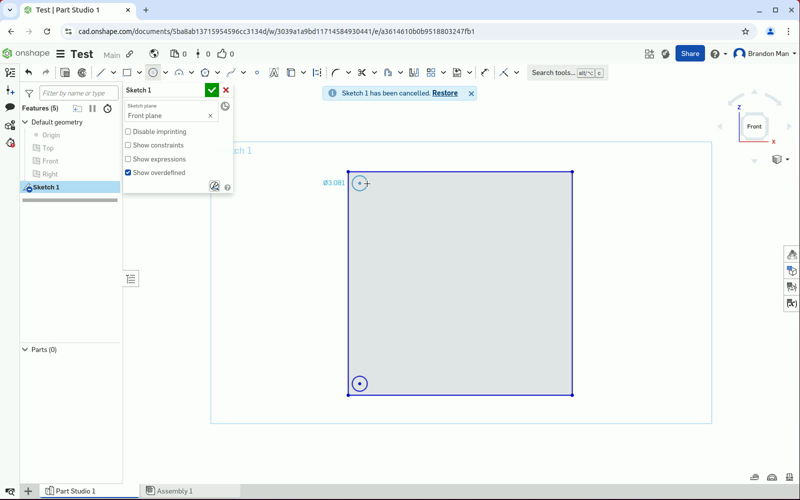
click(367, 183)
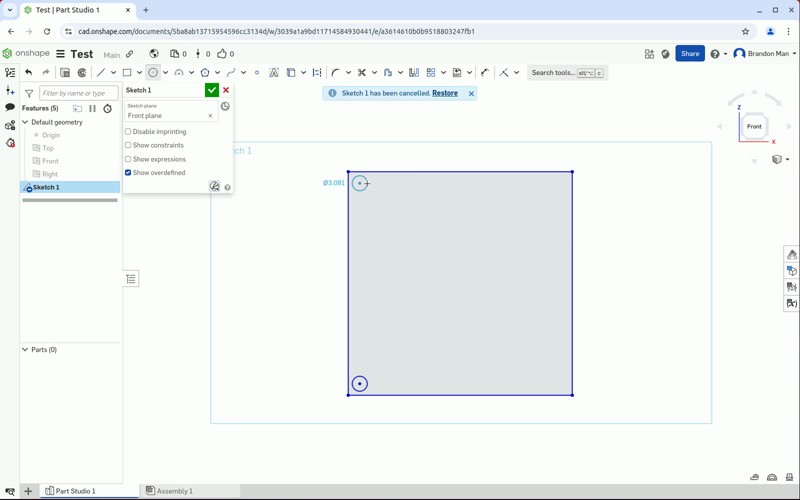
key(esc)
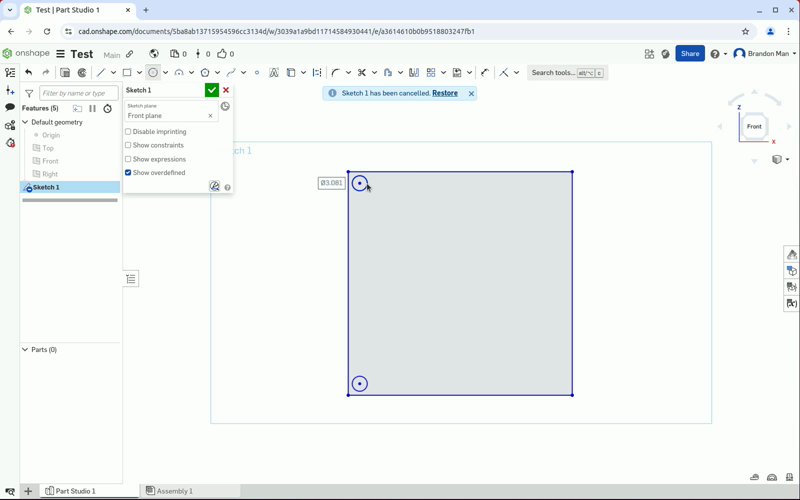
key(c)
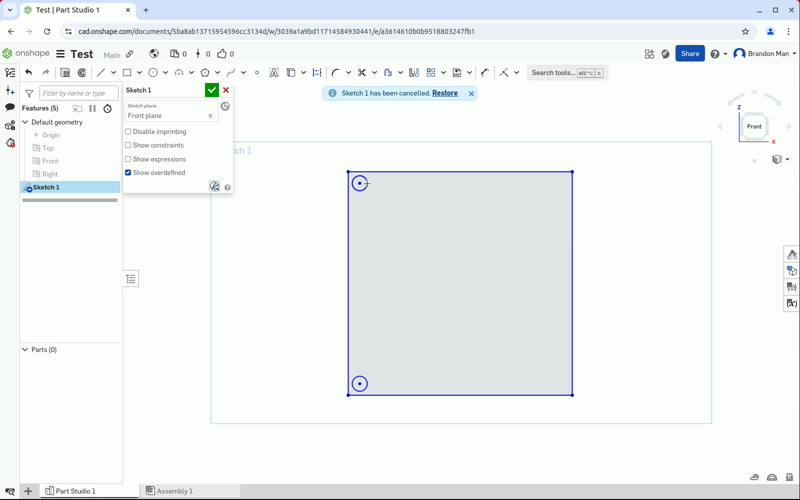
key_down(shift)
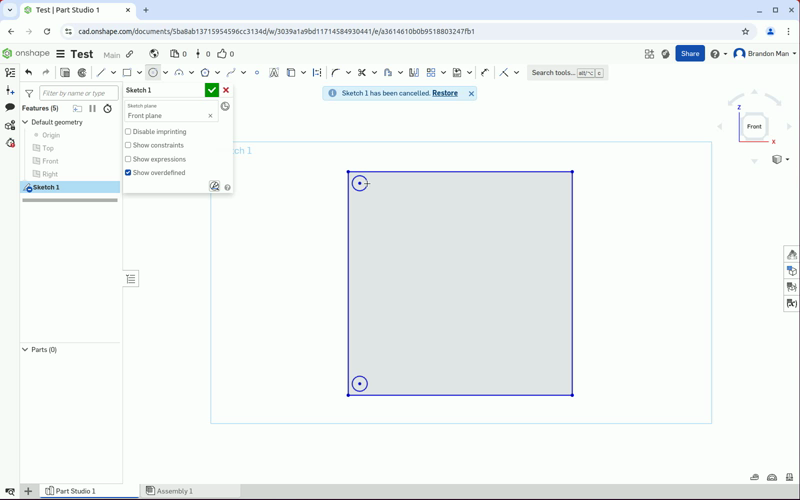
mouse_move(560, 383)
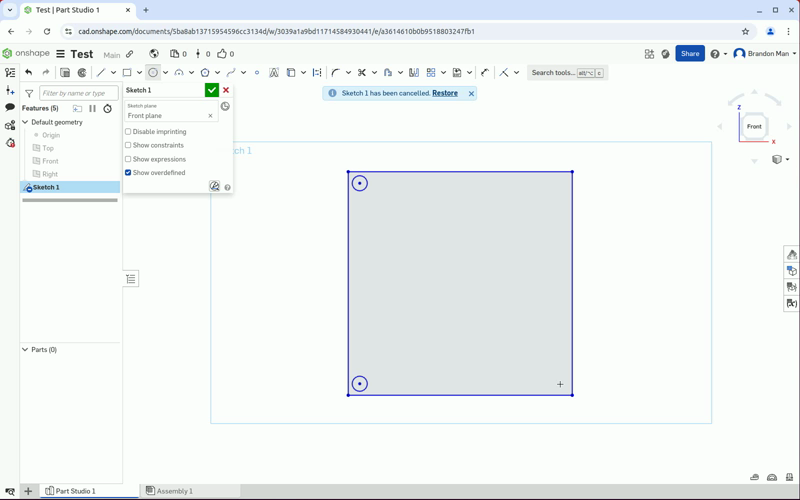
click(560, 383)
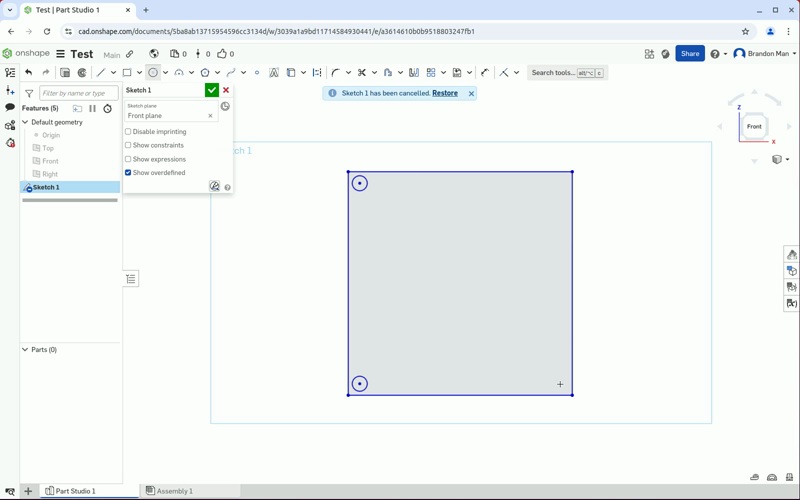
key_up(shift)
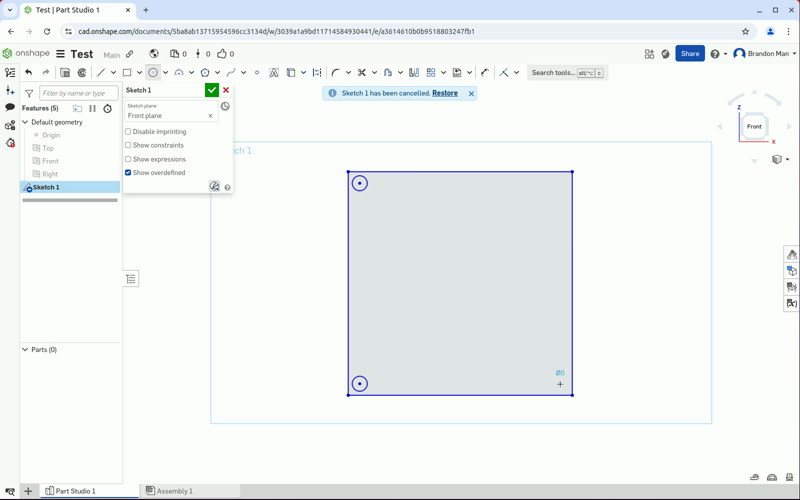
mouse_move(567, 383)
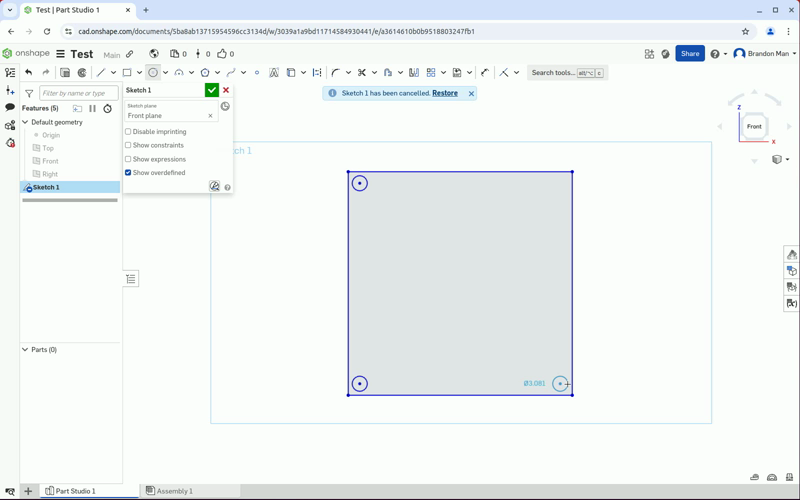
click(567, 383)
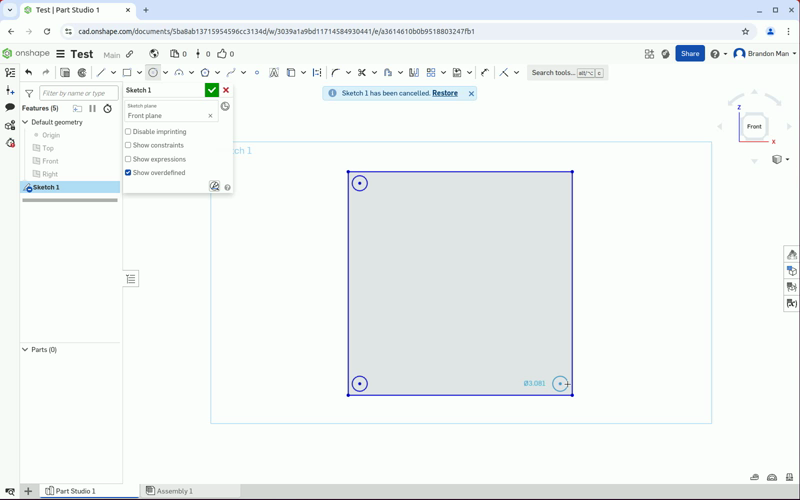
key(esc)
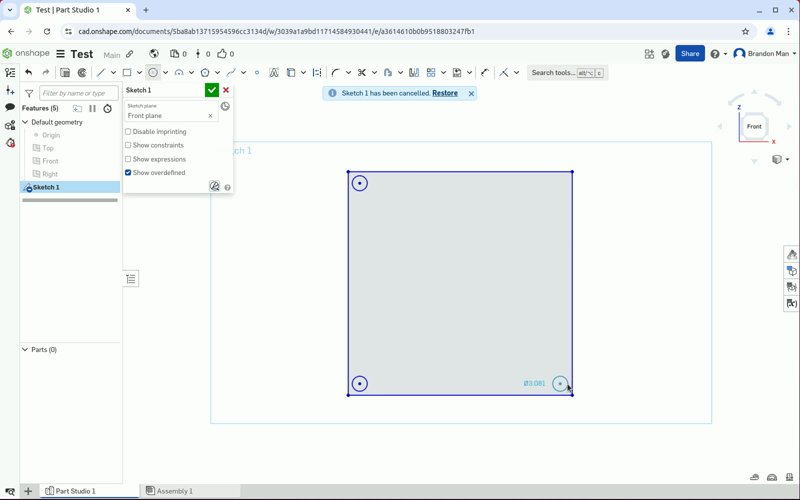
key(c)
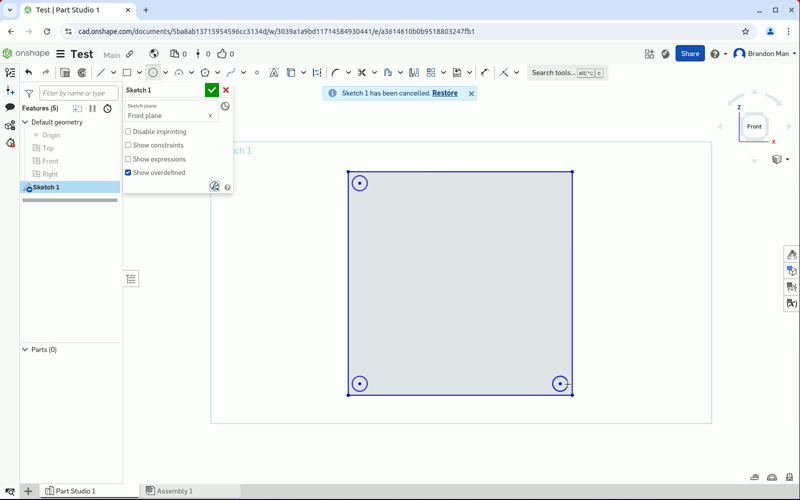
key_down(shift)
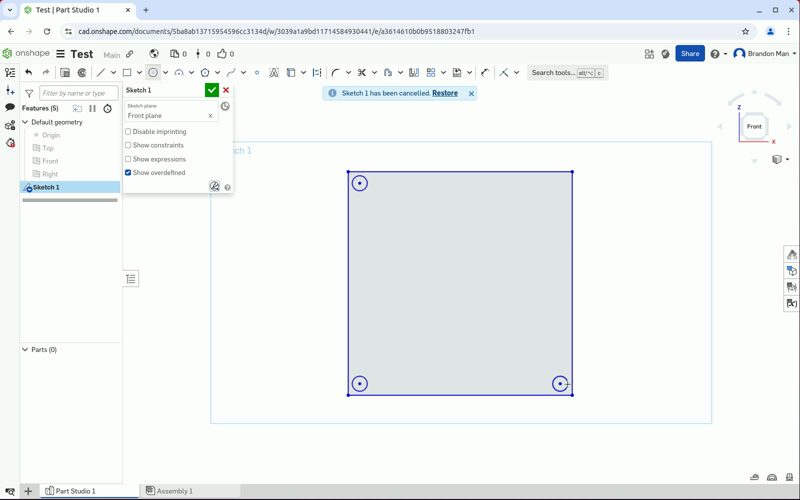
mouse_move(560, 183)
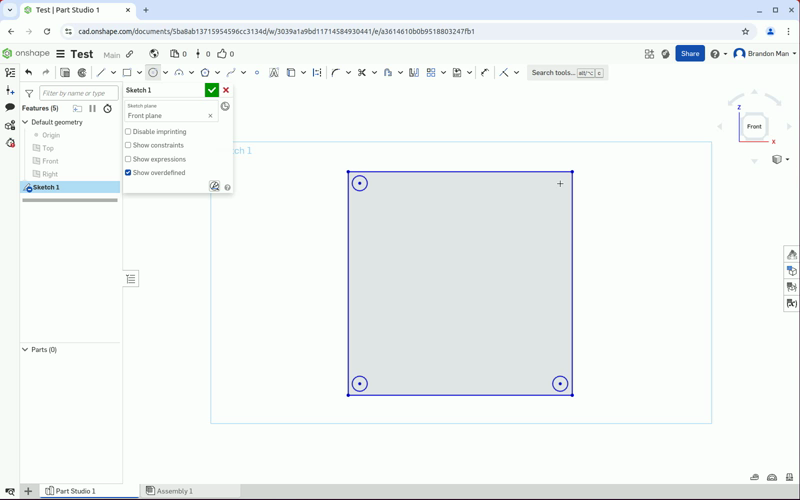
click(560, 183)
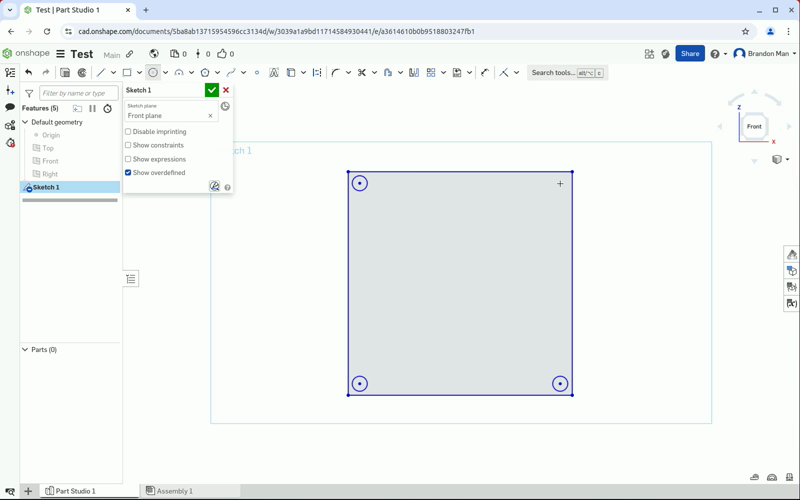
key_up(shift)
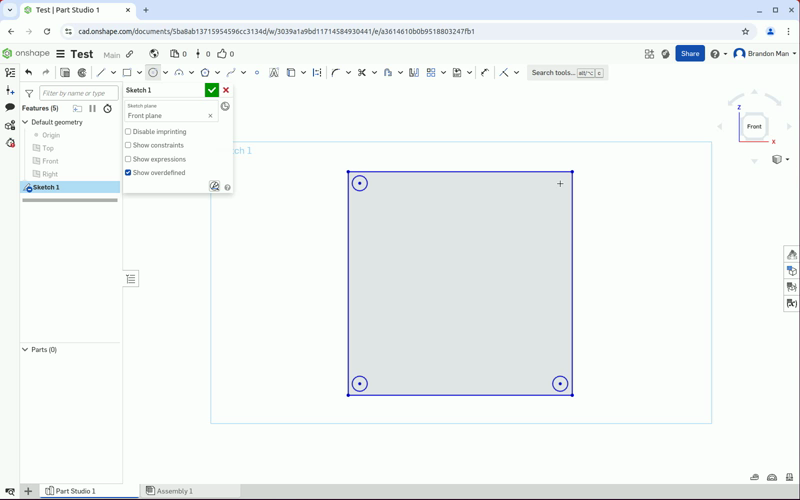
mouse_move(567, 183)
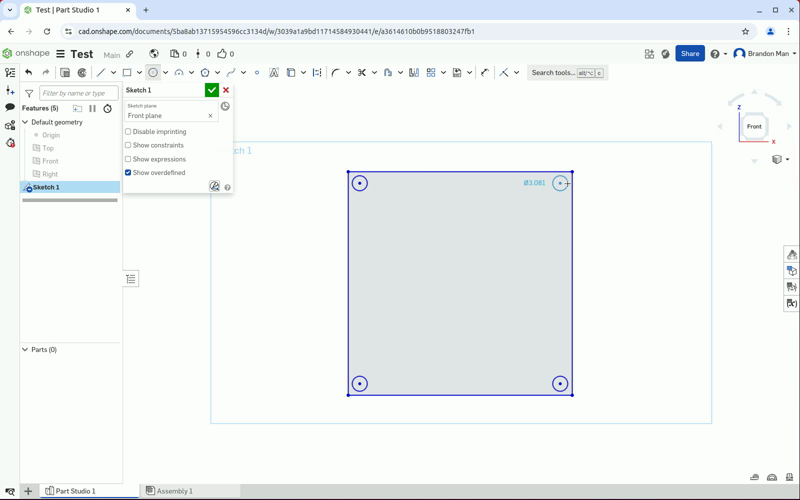
click(567, 183)
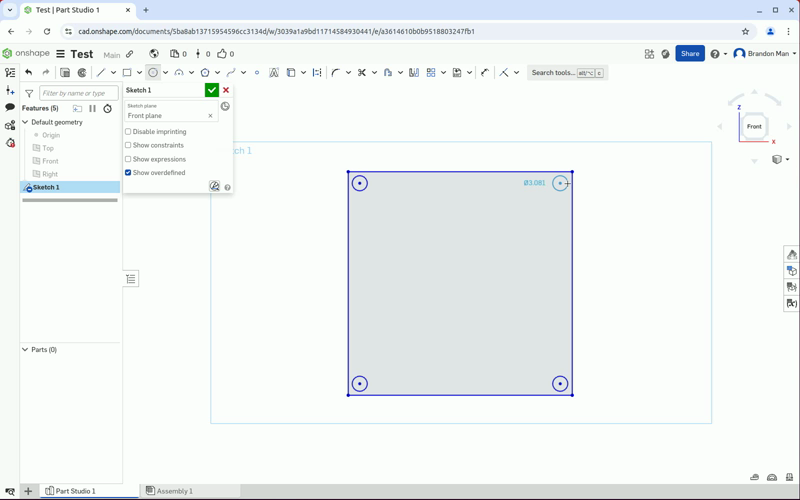
key(esc)
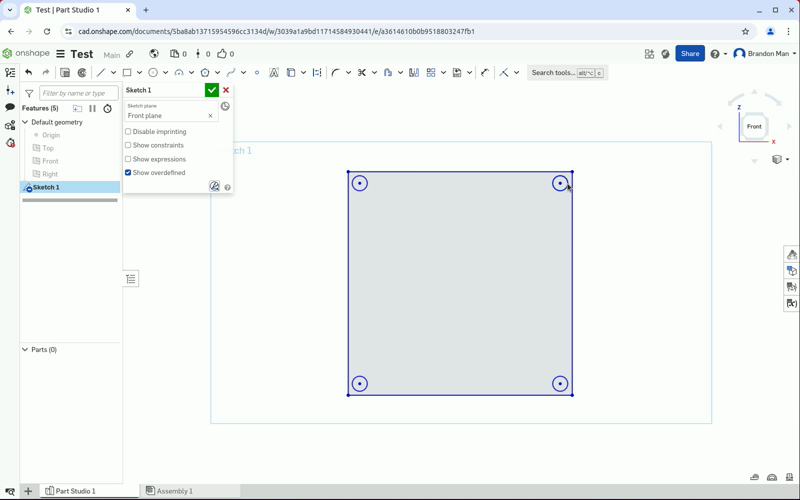
mouse_move(390, 348)
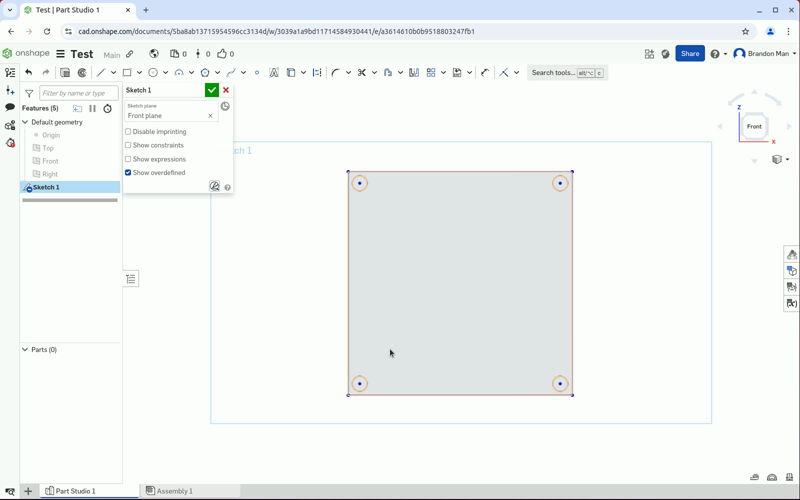
click(390, 348)
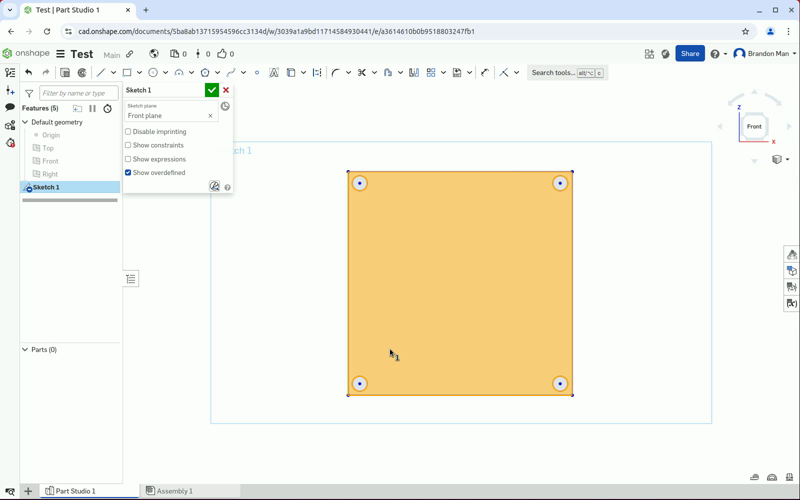
mouse_move(73, 352)
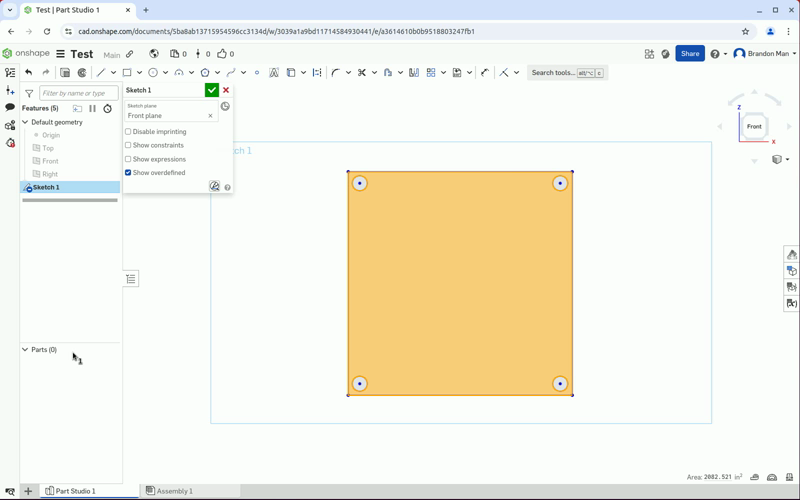
key(shift+y)
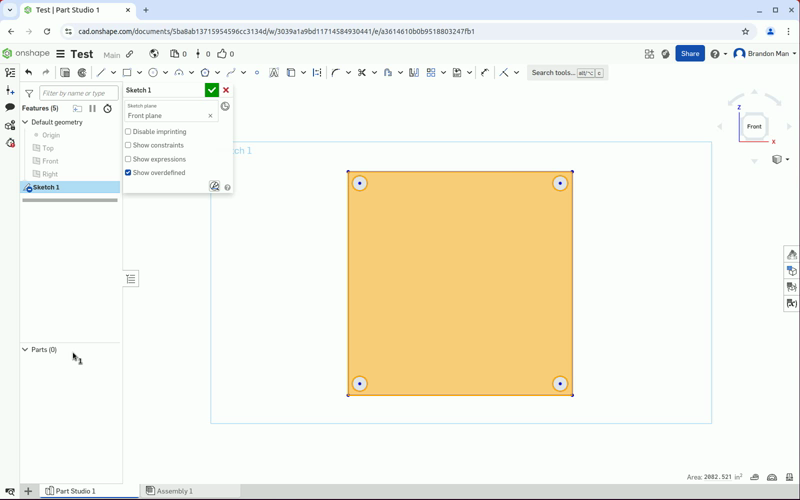
key(shift+e)
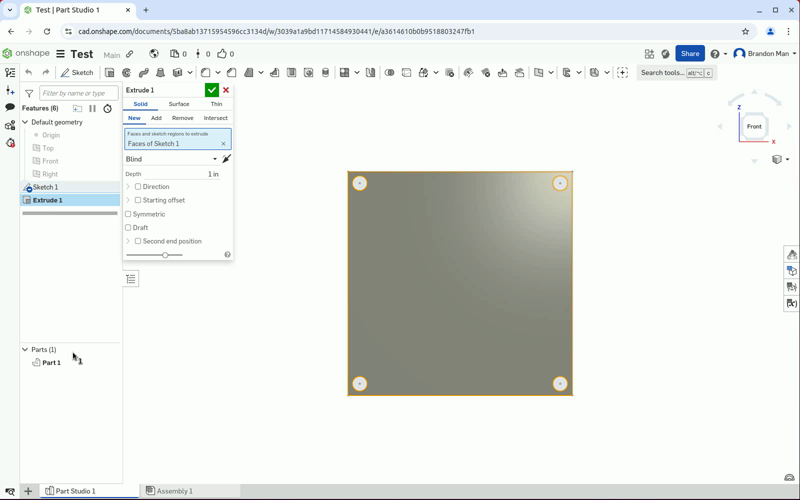
mouse_move(143, 106)
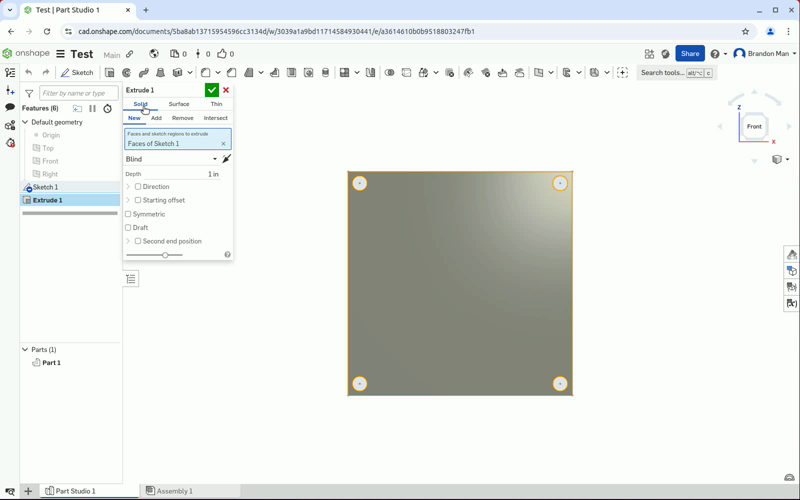
click(143, 106)
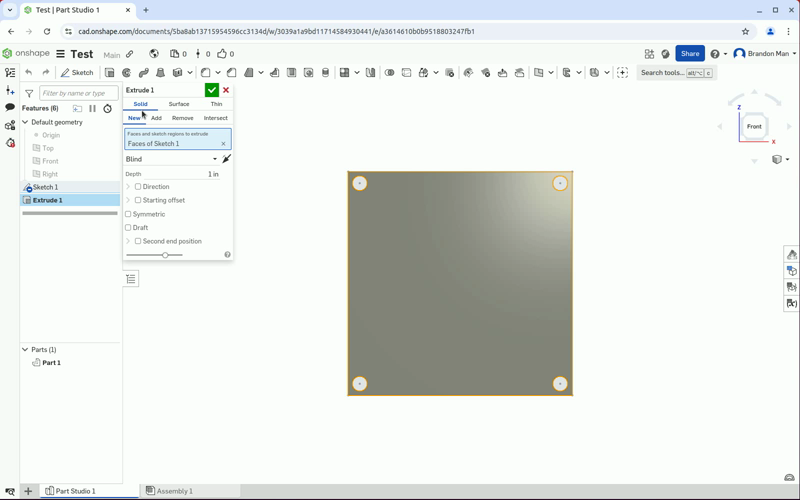
mouse_move(137, 120)
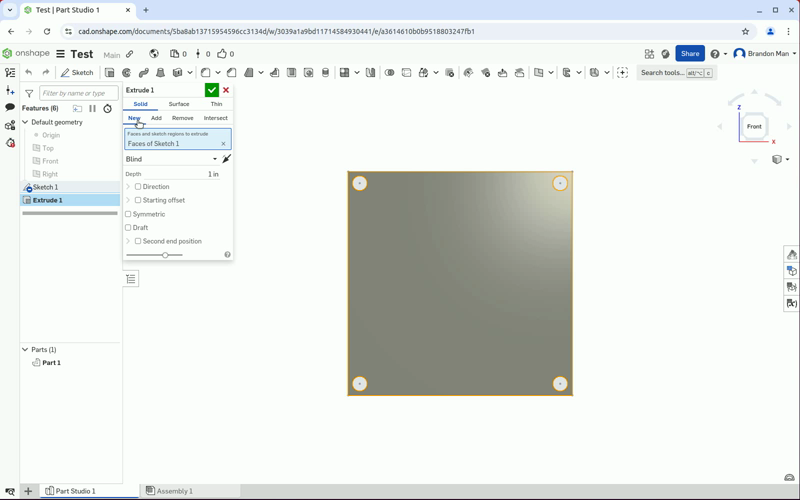
click(137, 120)
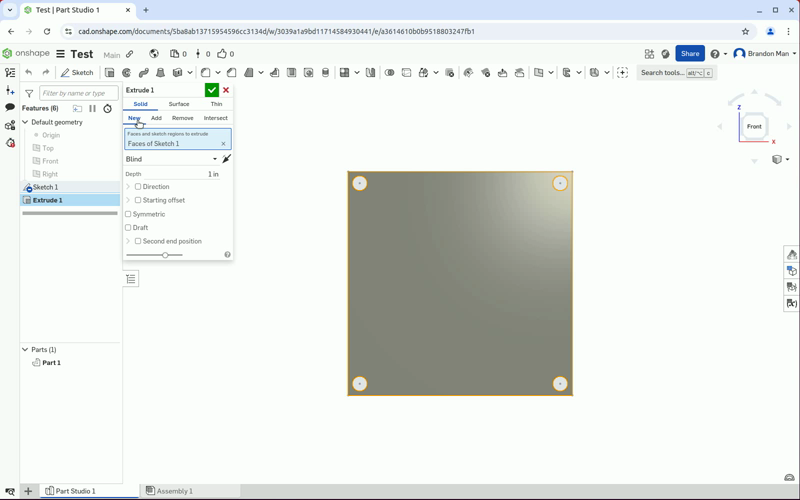
key(tab, 4)
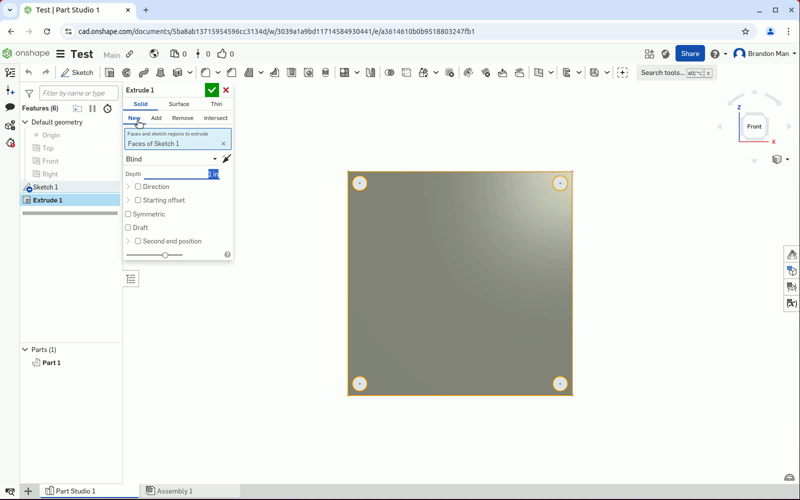
text(8.425)
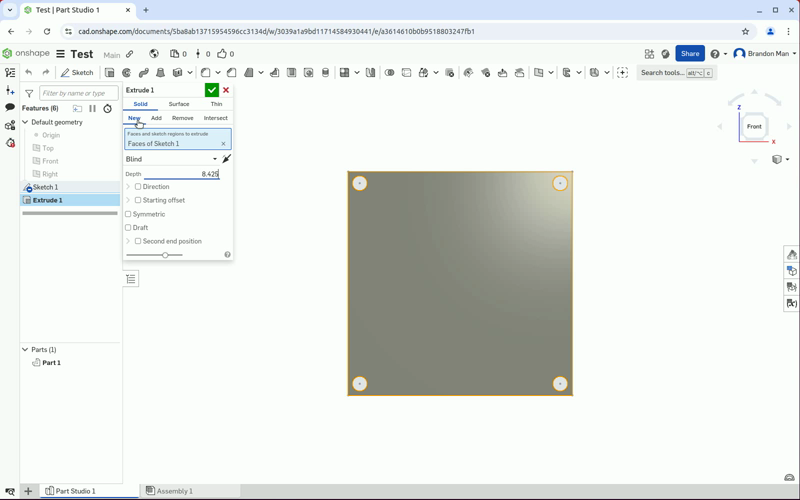
key(enter)
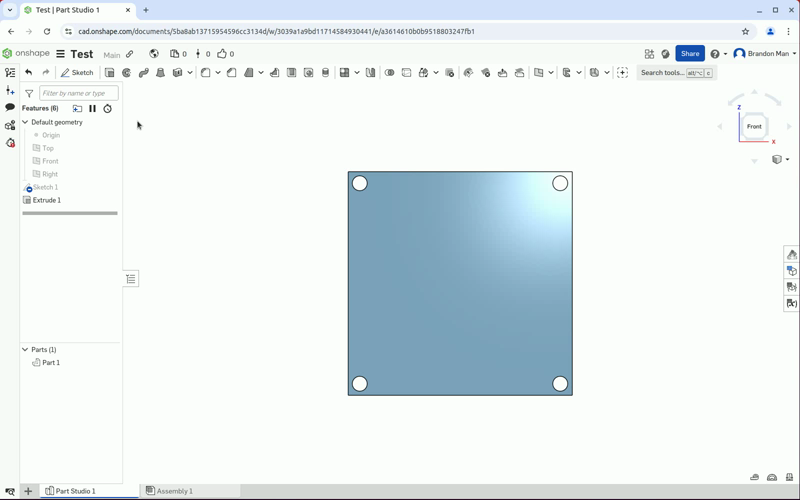
key(shift+h)
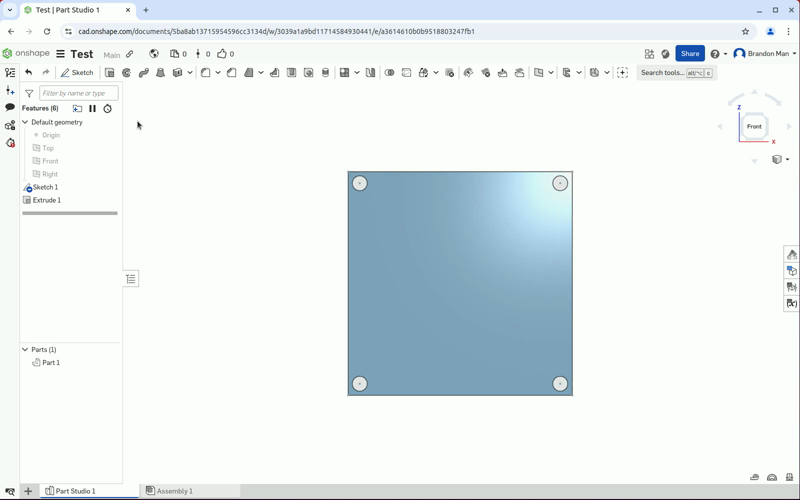
key(shift+h)
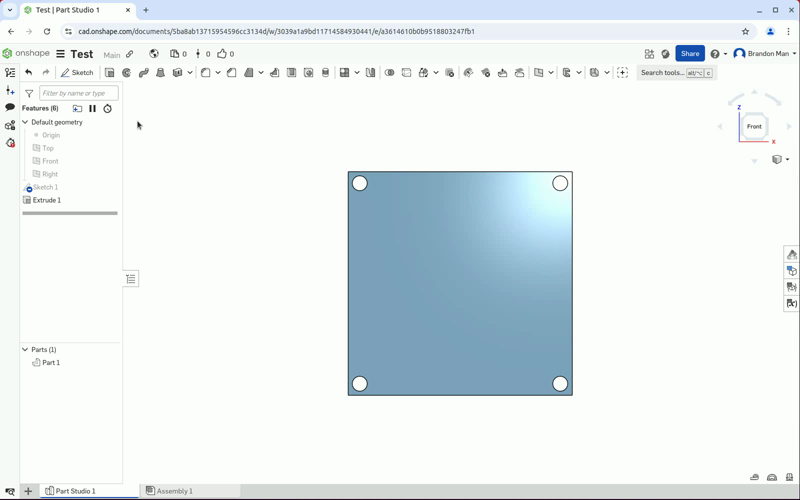
mouse_move(73, 189)
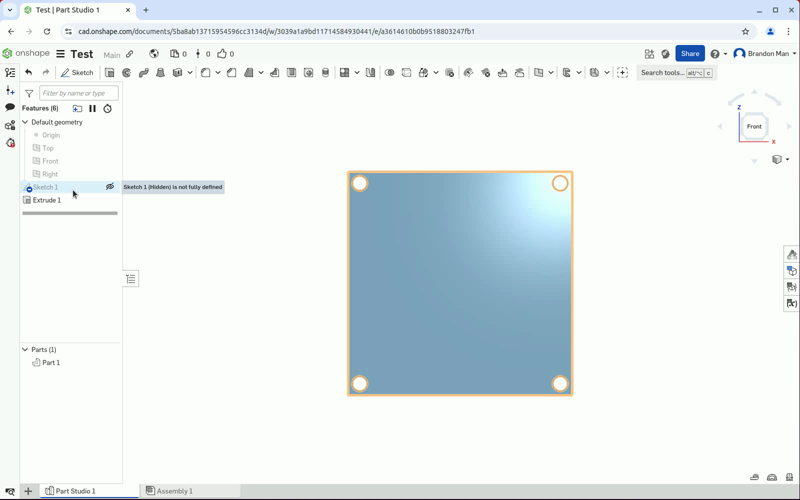
click(73, 189)
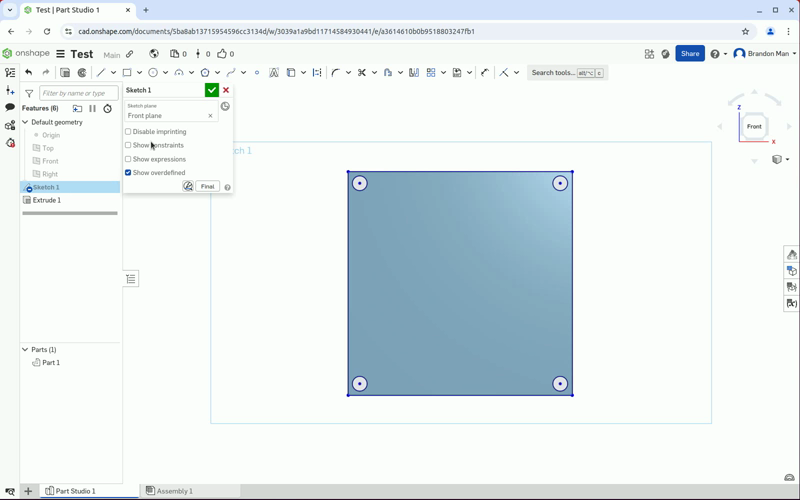
mouse_move(229, 92)
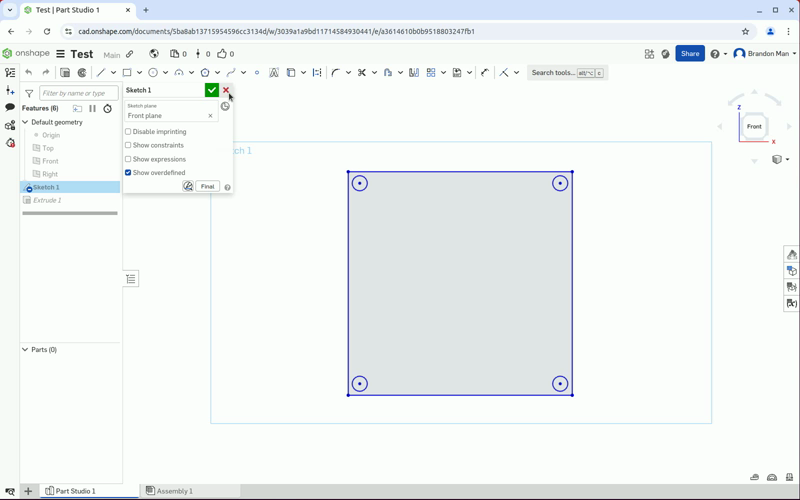
click(229, 92)
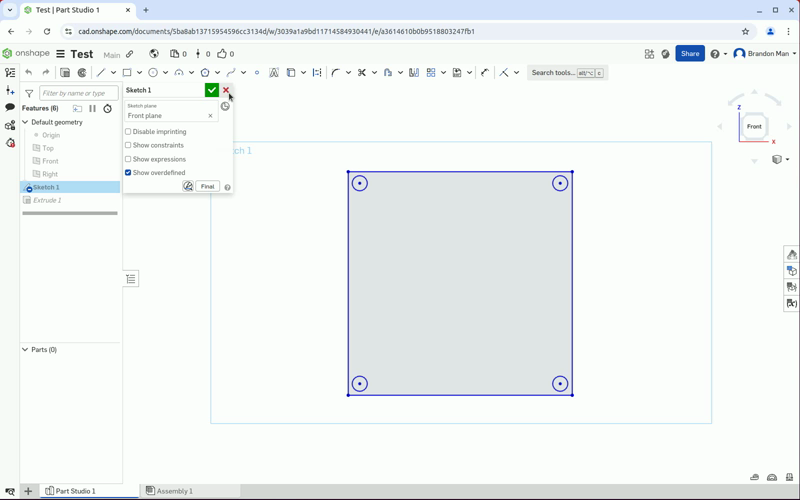
key(shift+s)
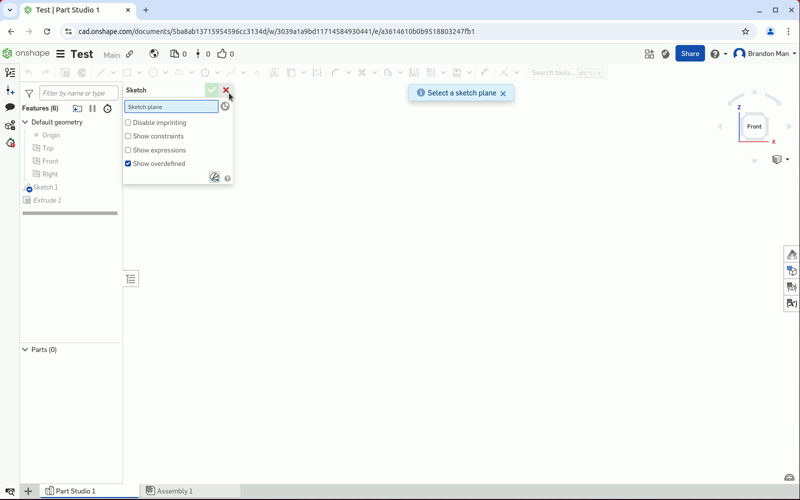
mouse_move(73, 163)
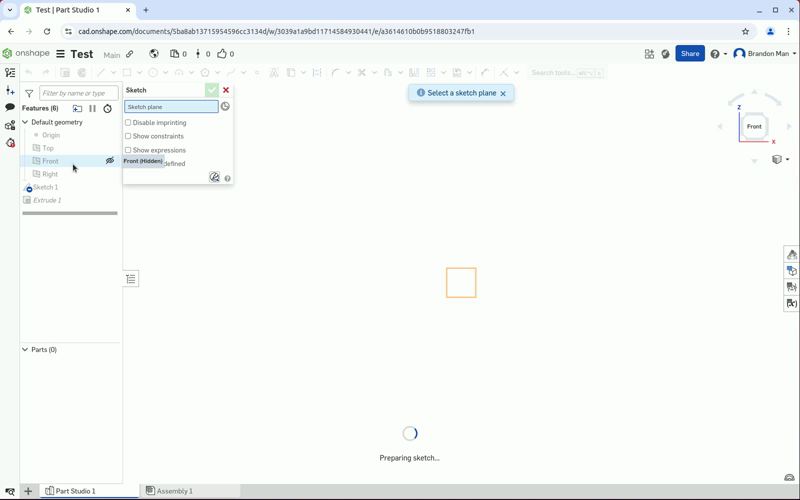
click(73, 163)
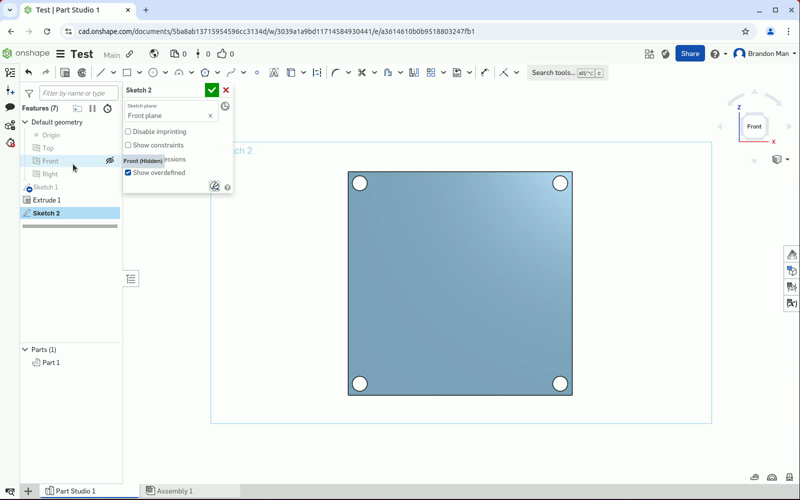
mouse_move(73, 352)
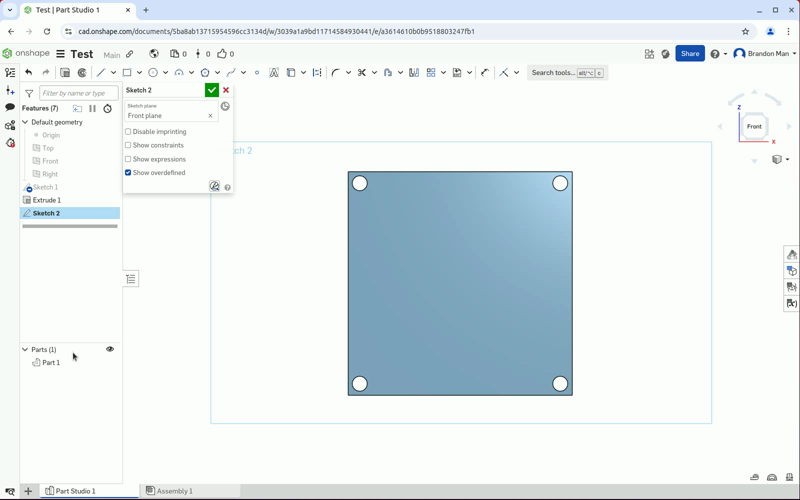
key(y)
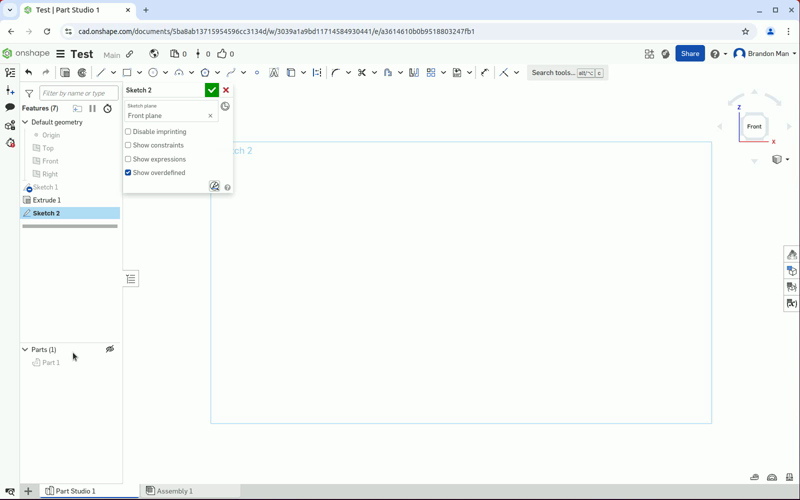
key(c)
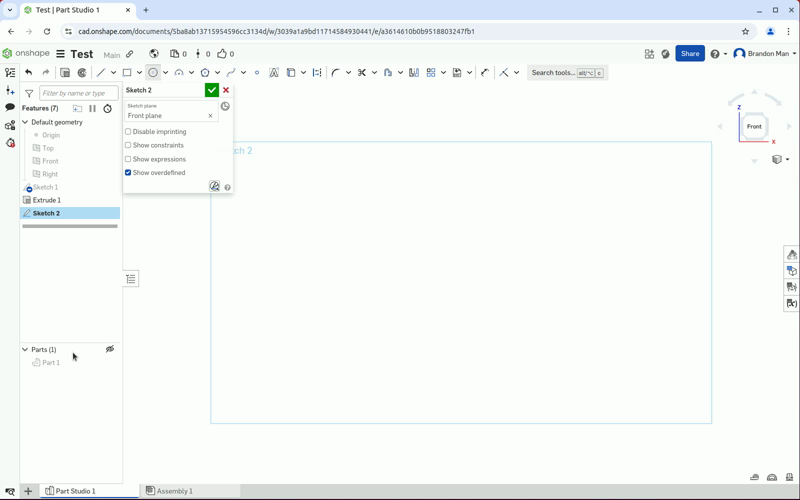
key_down(shift)
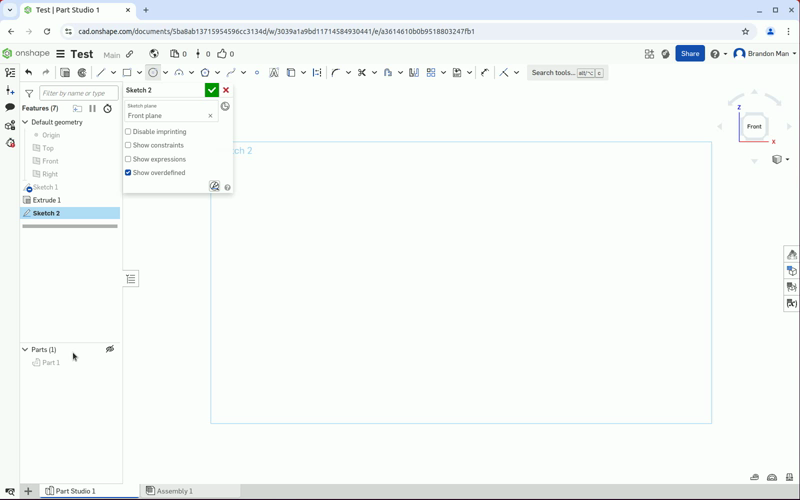
mouse_move(461, 282)
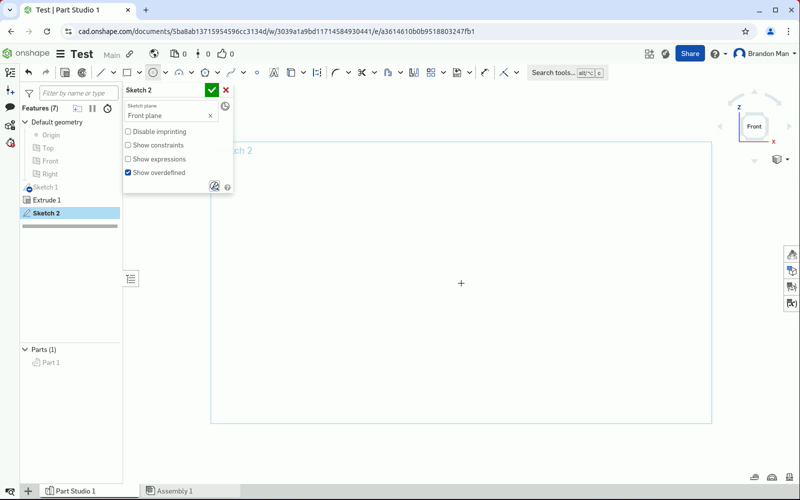
click(461, 282)
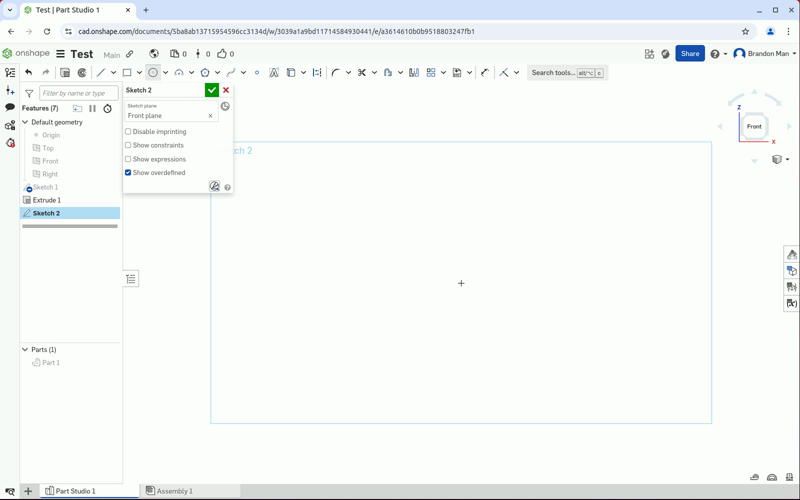
key_up(shift)
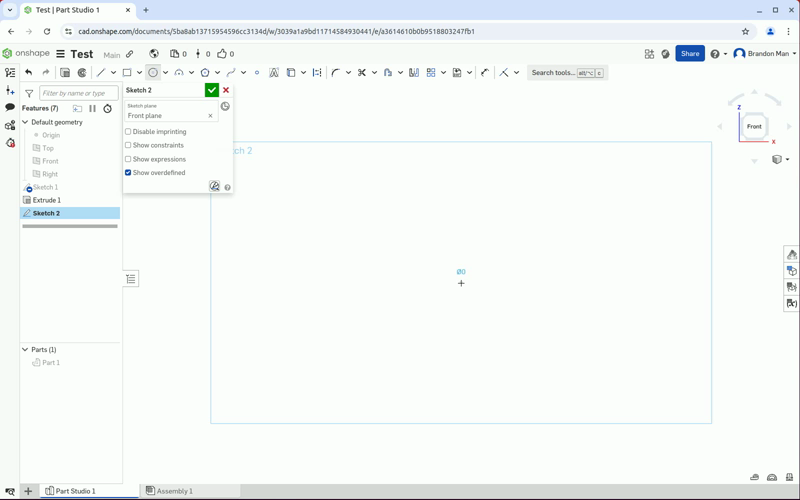
mouse_move(562, 282)
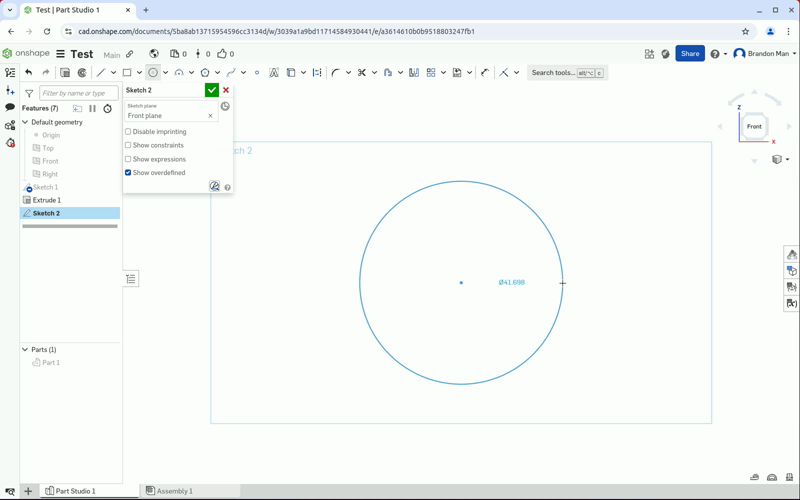
click(562, 282)
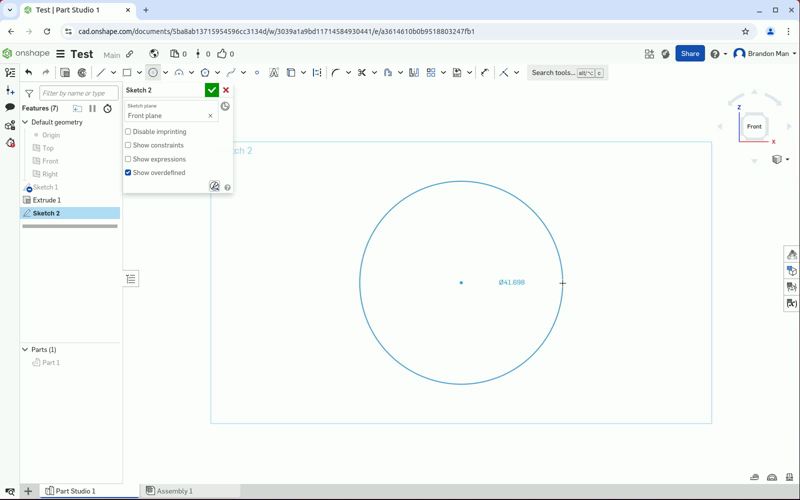
key(esc)
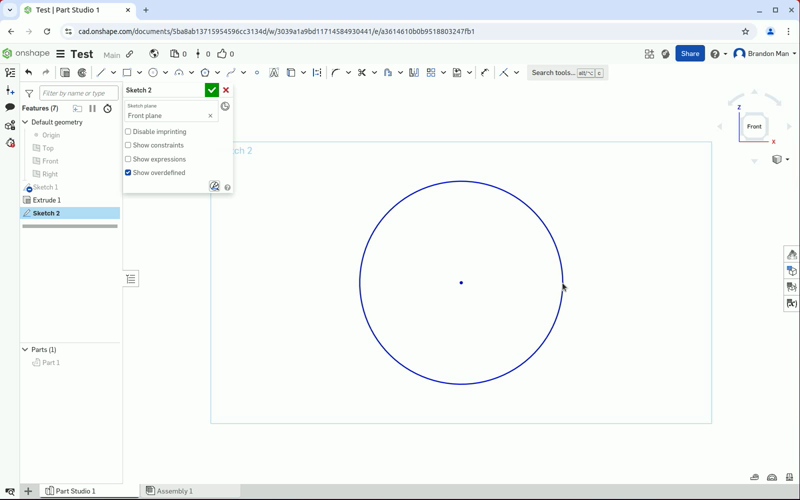
mouse_move(463, 351)
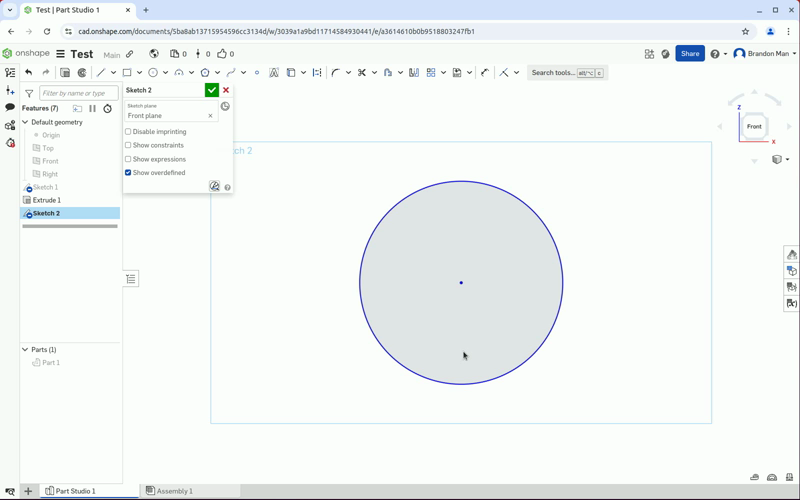
click(463, 351)
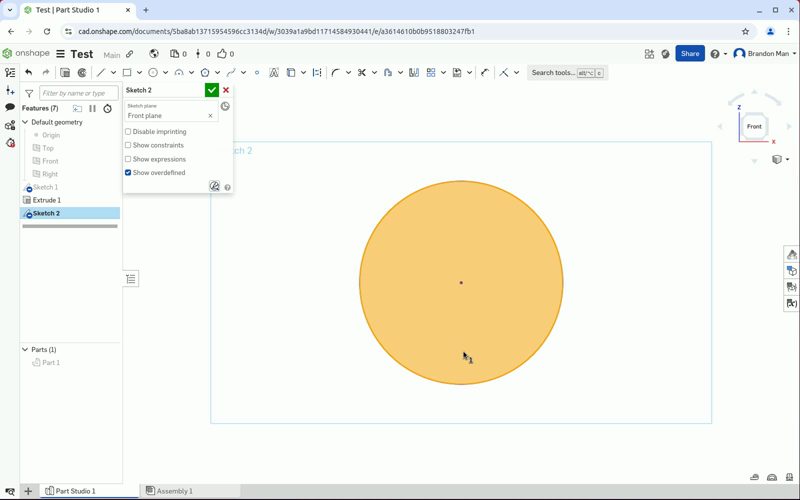
mouse_move(73, 352)
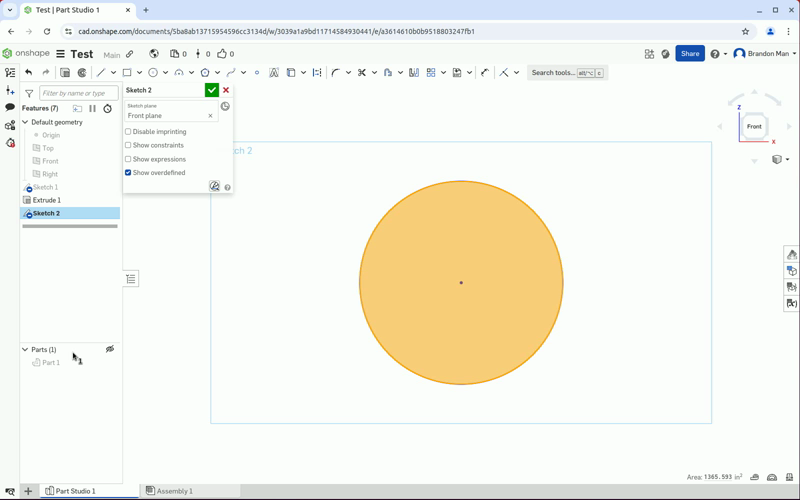
key(shift+y)
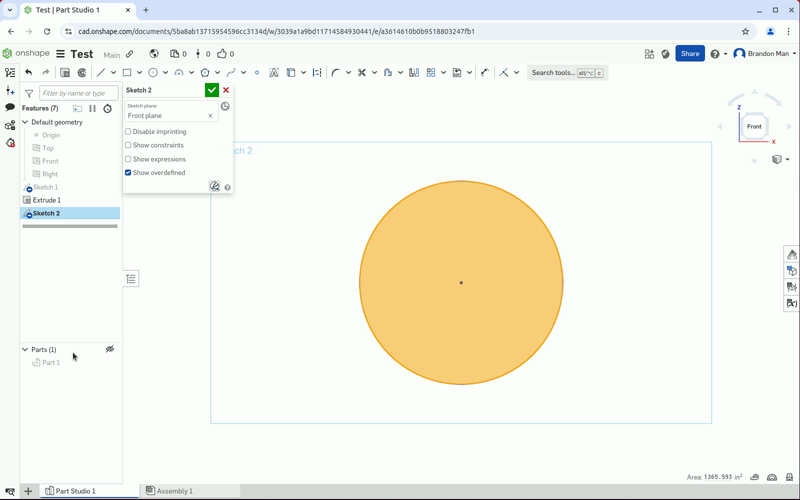
key(shift+e)
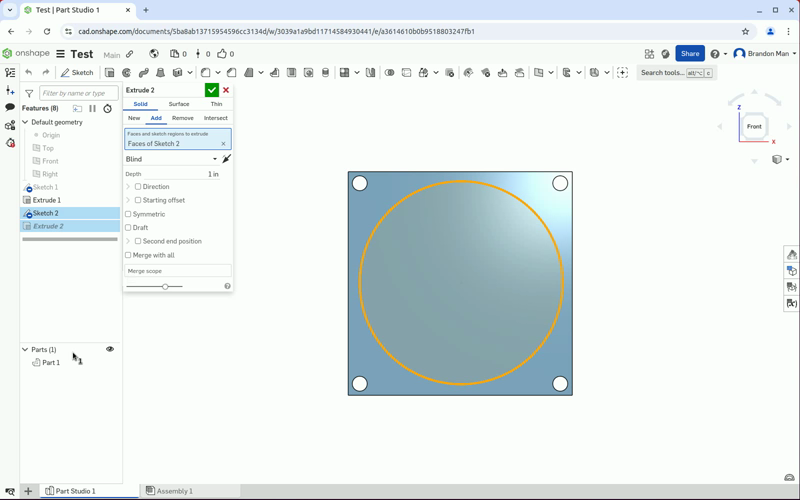
mouse_move(143, 106)
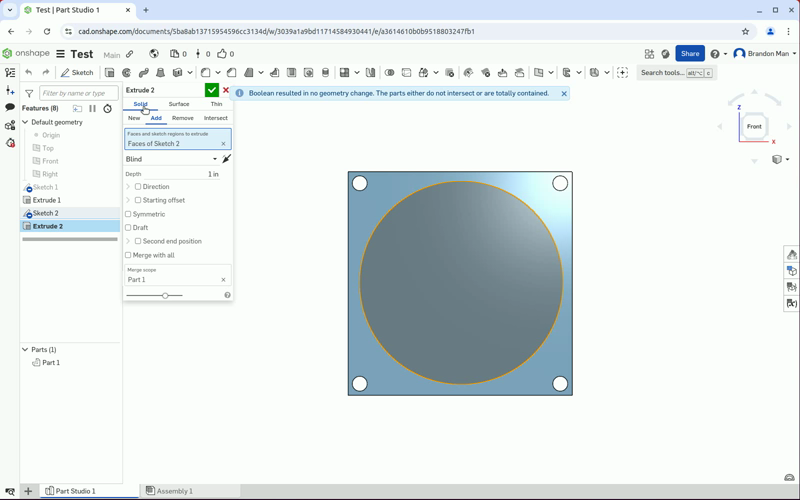
click(143, 106)
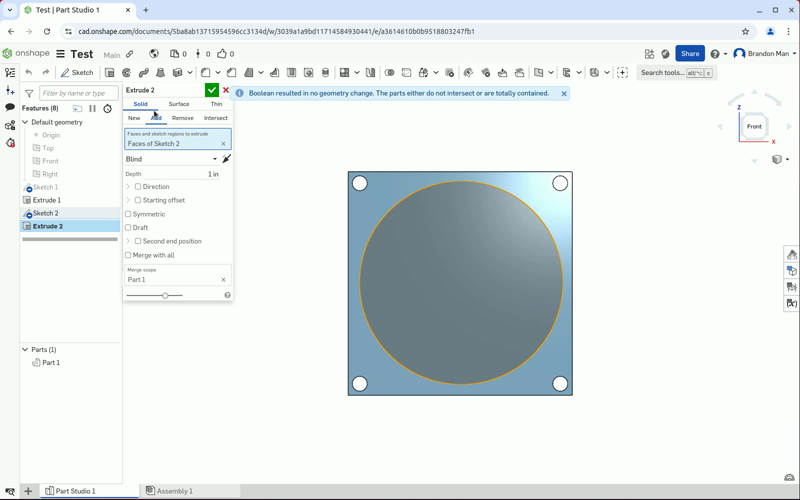
mouse_move(186, 120)
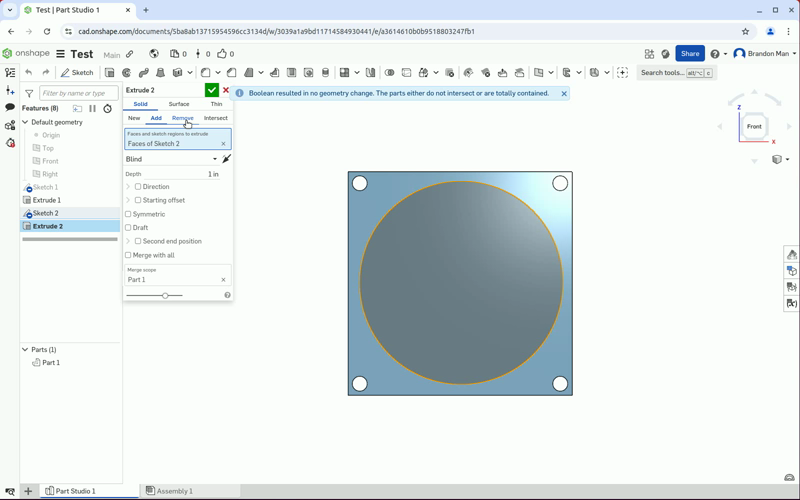
click(186, 120)
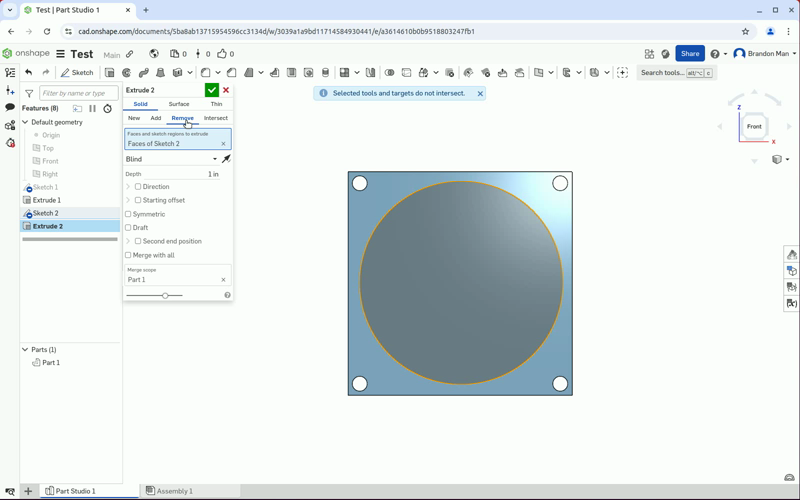
key(tab, 4)
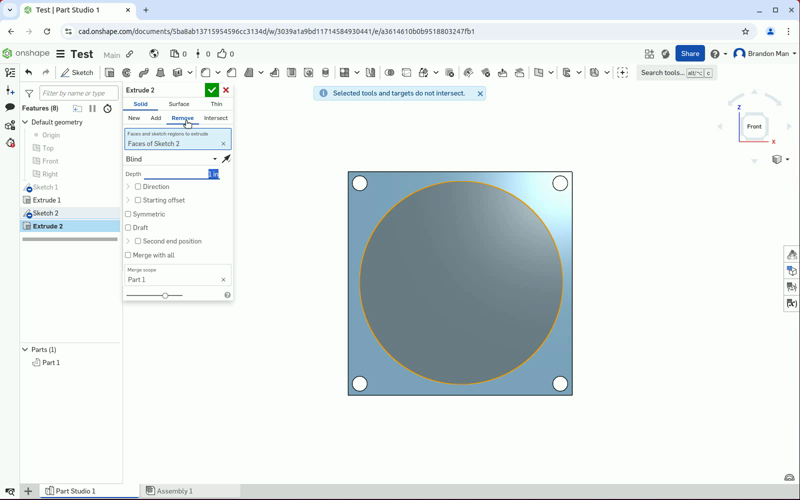
text(-4.092)
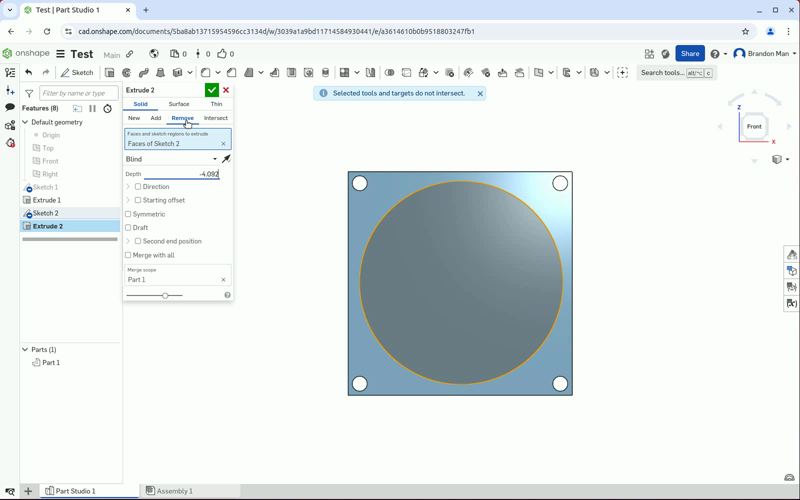
key(tab, 6)
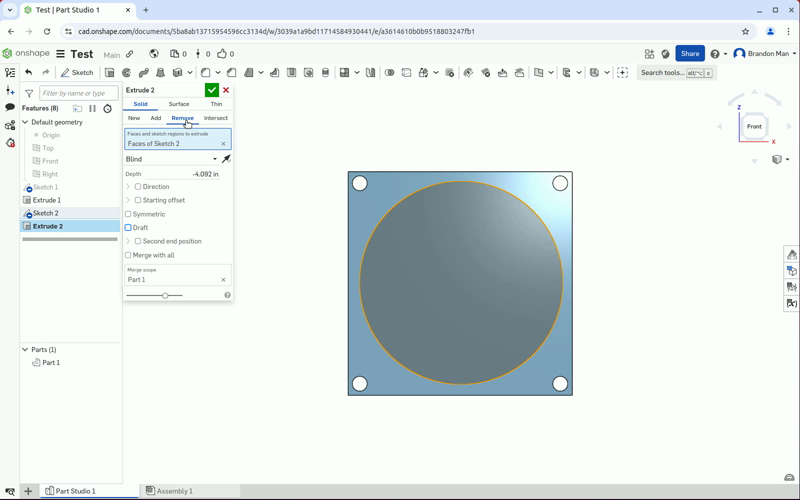
key(space)
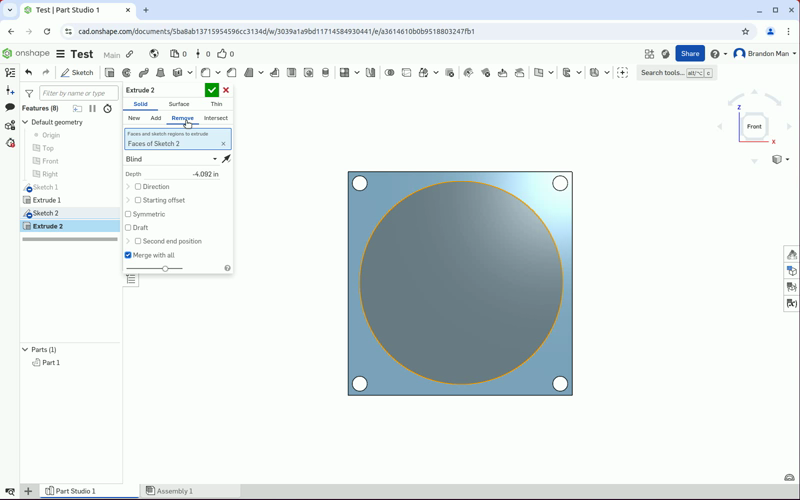
key(enter)
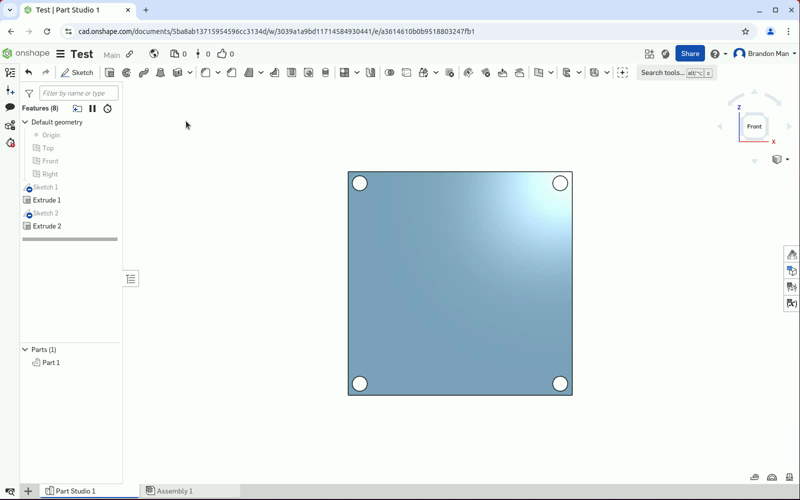
key(shift+h)
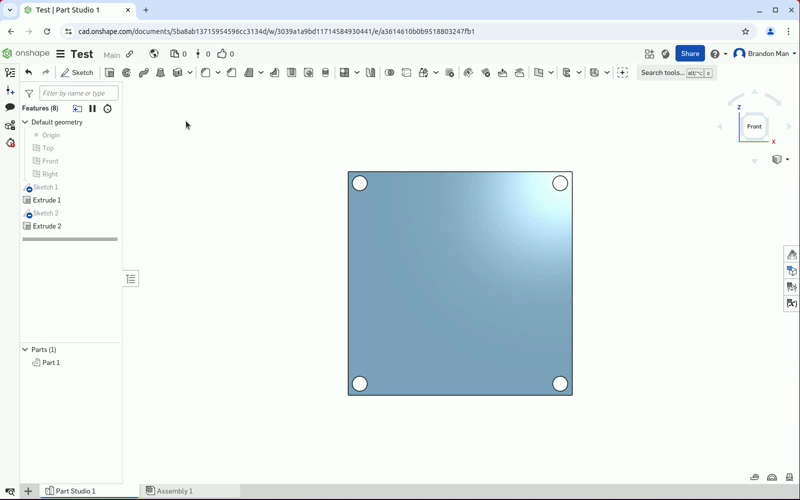
key(shift+h)
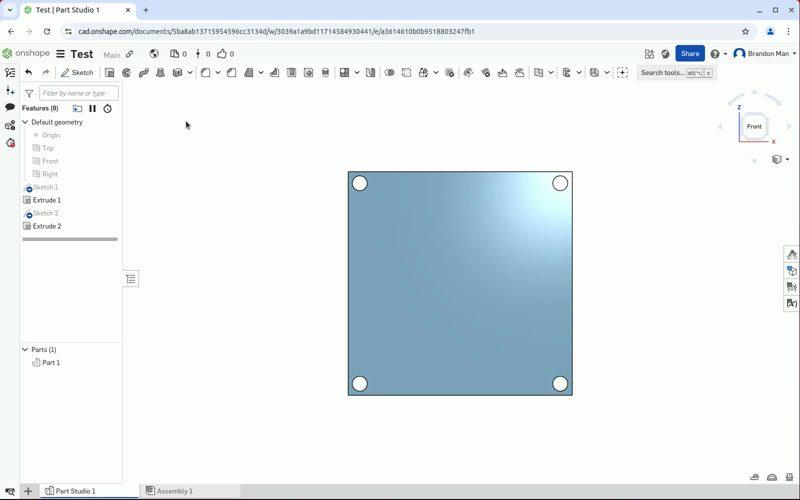
mouse_move(73, 189)
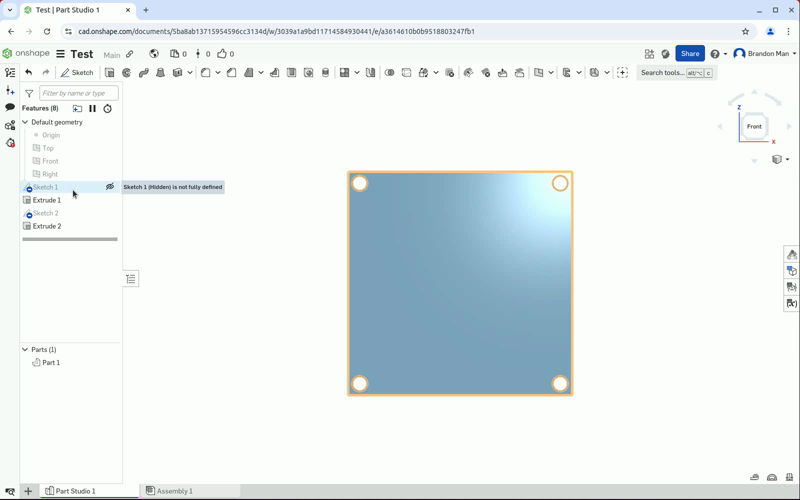
click(73, 189)
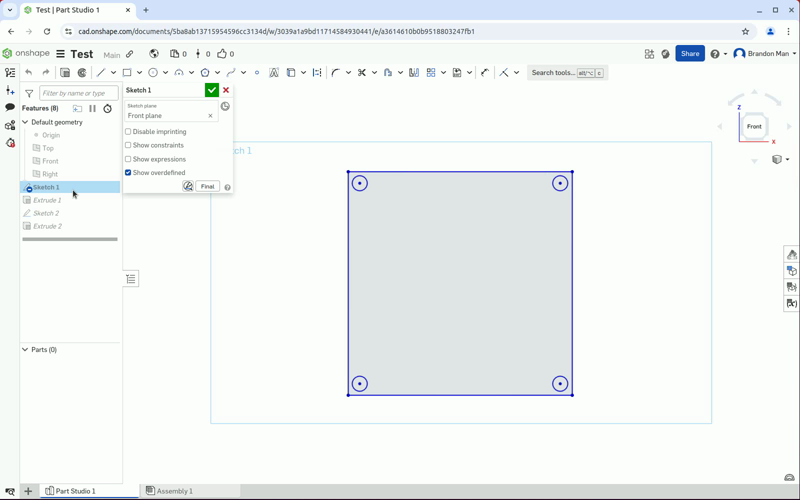
mouse_move(229, 92)
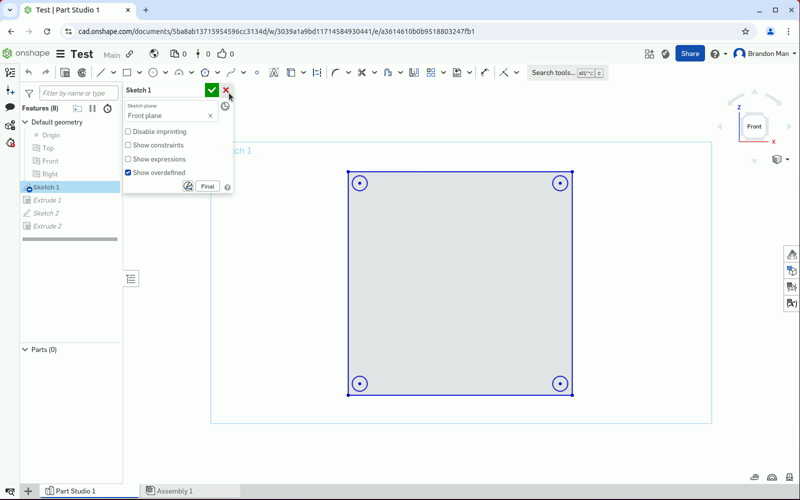
click(229, 92)
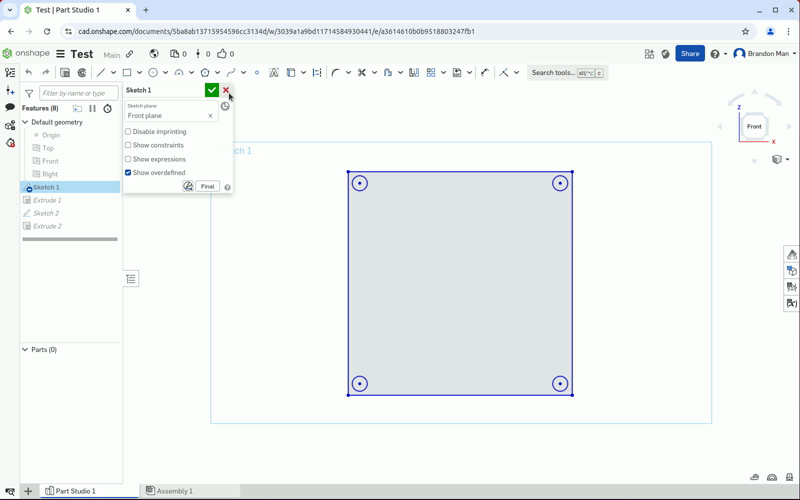
key(shift+s)
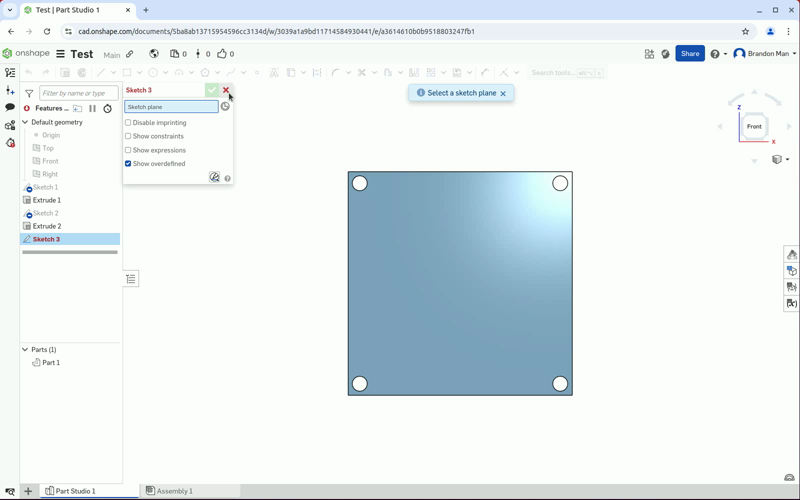
mouse_move(73, 163)
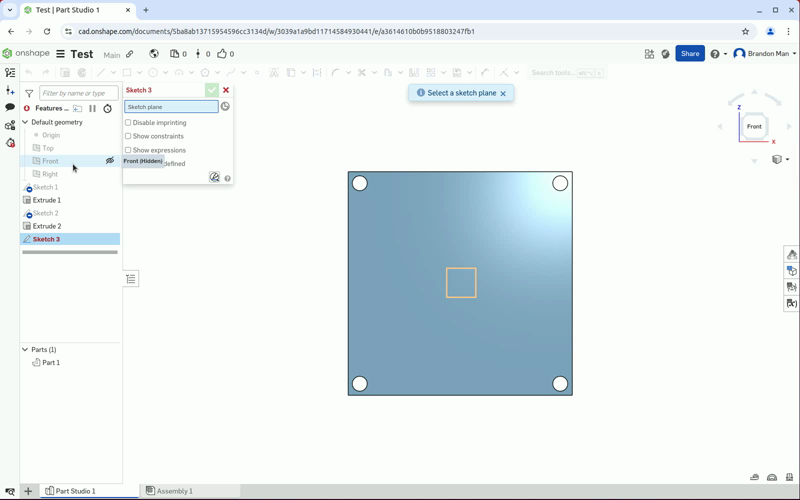
click(73, 163)
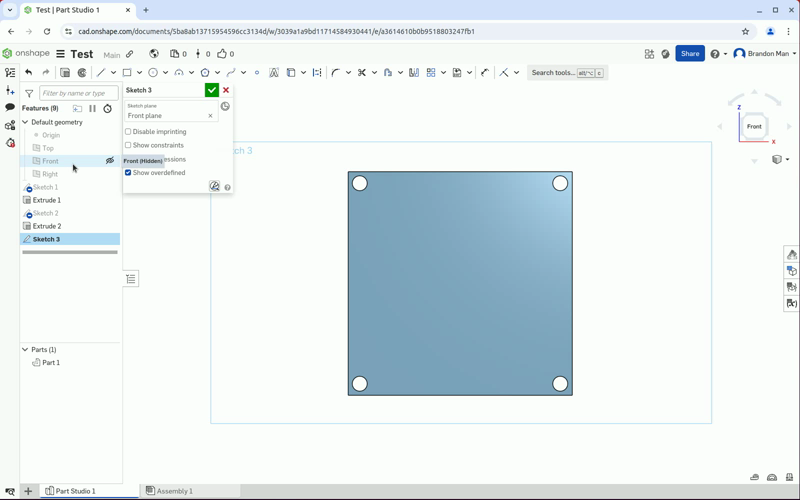
mouse_move(73, 352)
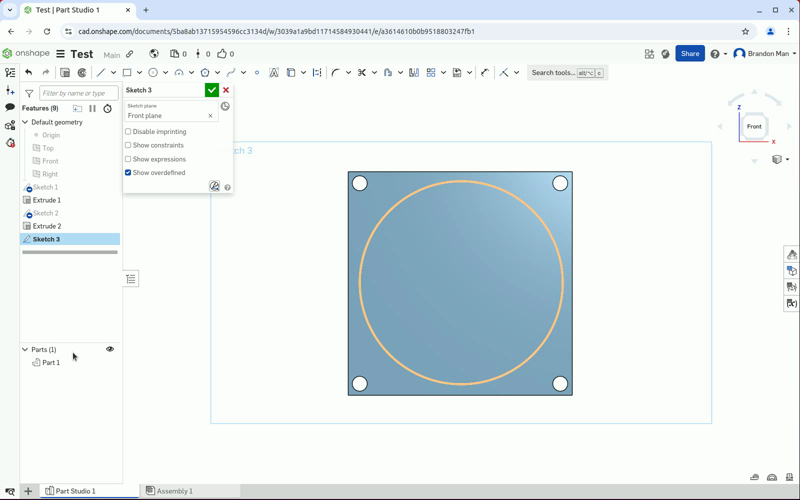
key(y)
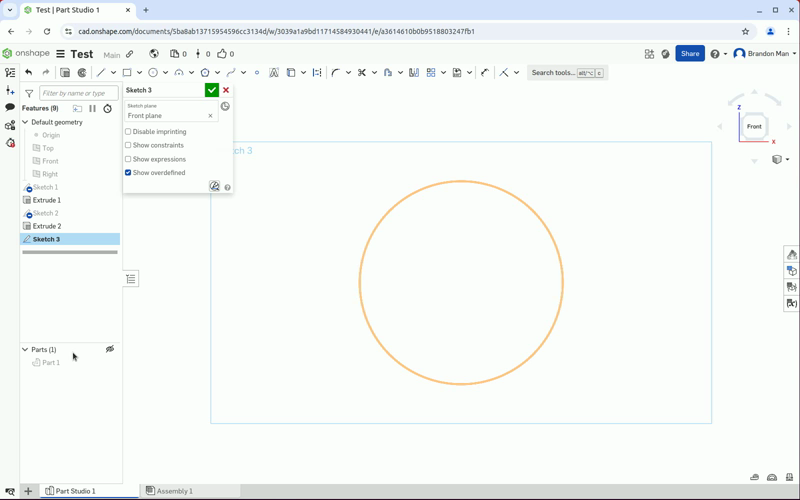
key(c)
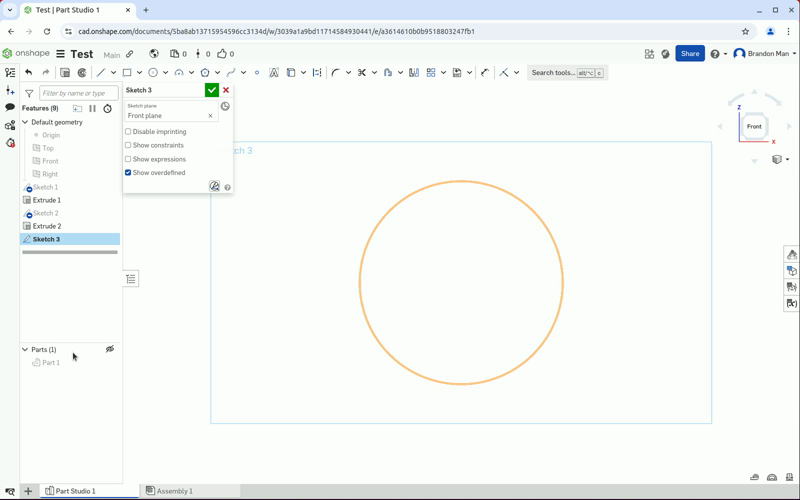
key_down(shift)
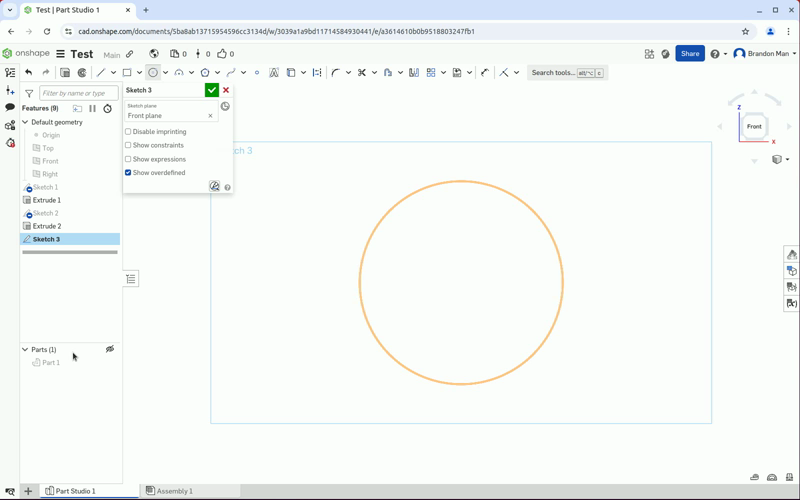
mouse_move(460, 282)
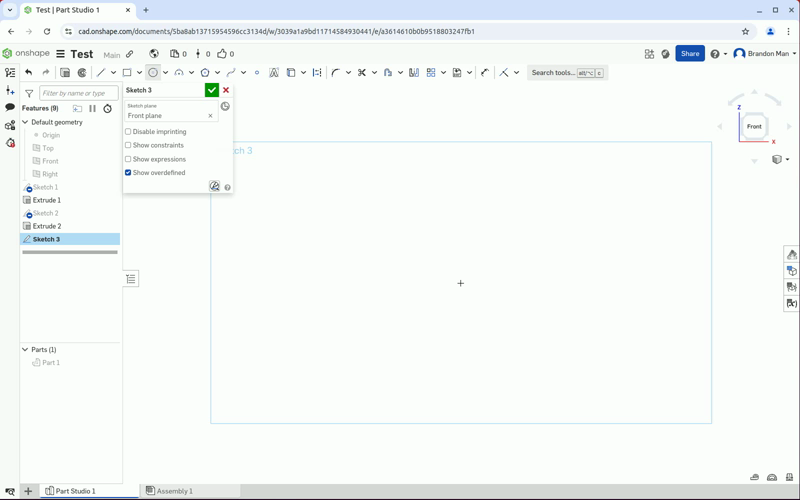
click(460, 282)
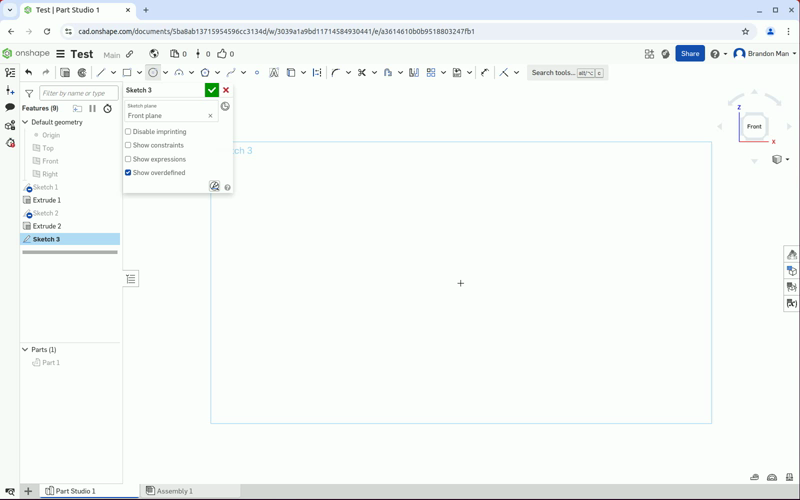
key_up(shift)
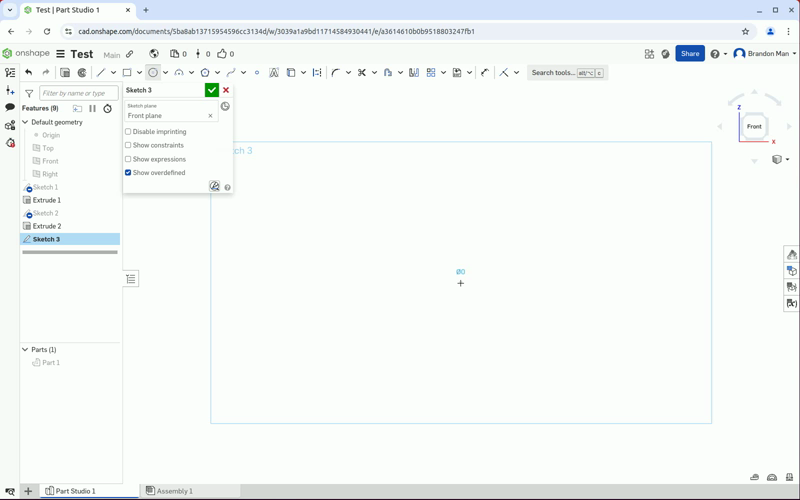
mouse_move(497, 282)
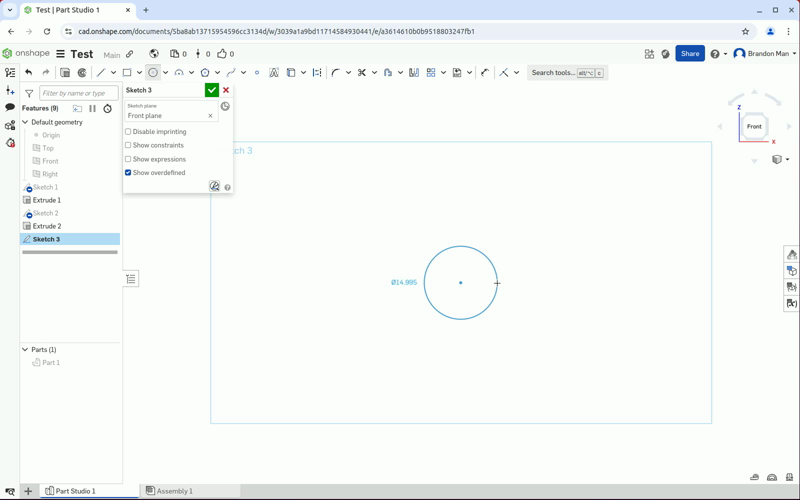
click(497, 282)
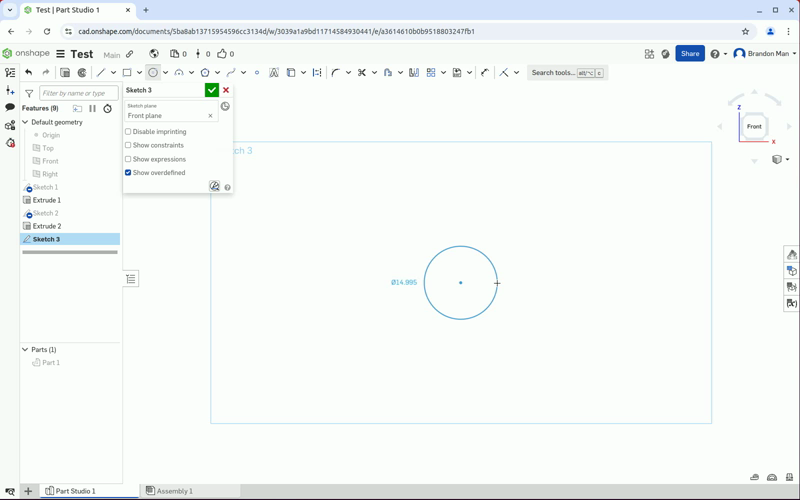
key(esc)
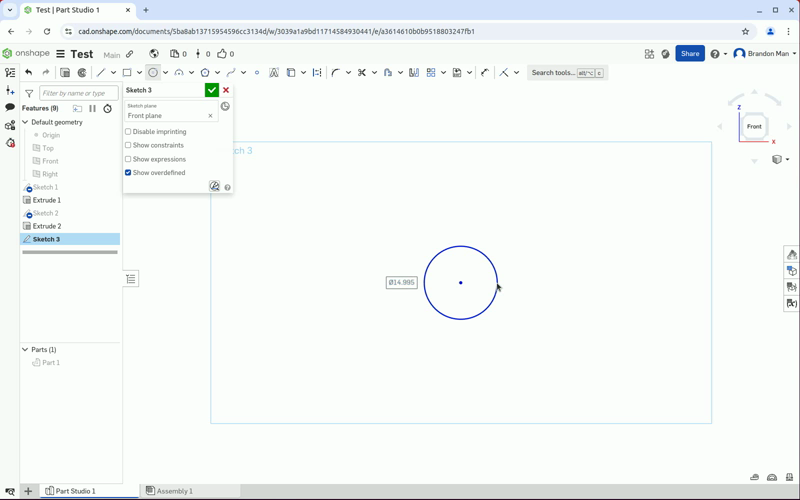
mouse_move(481, 260)
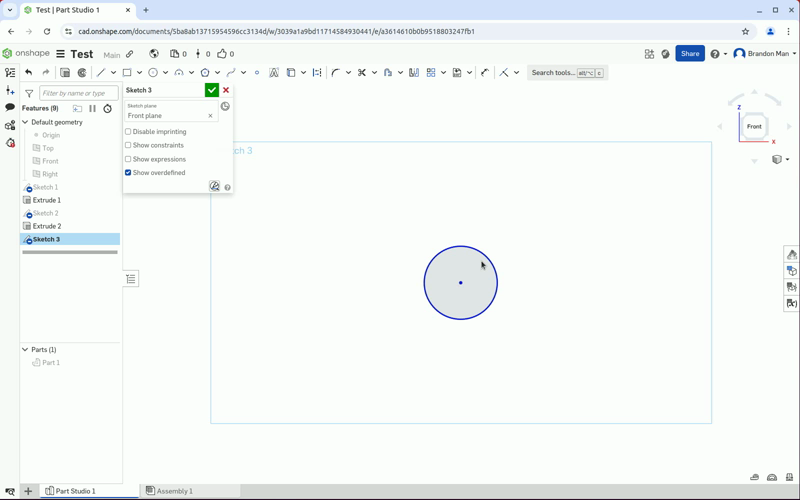
click(481, 260)
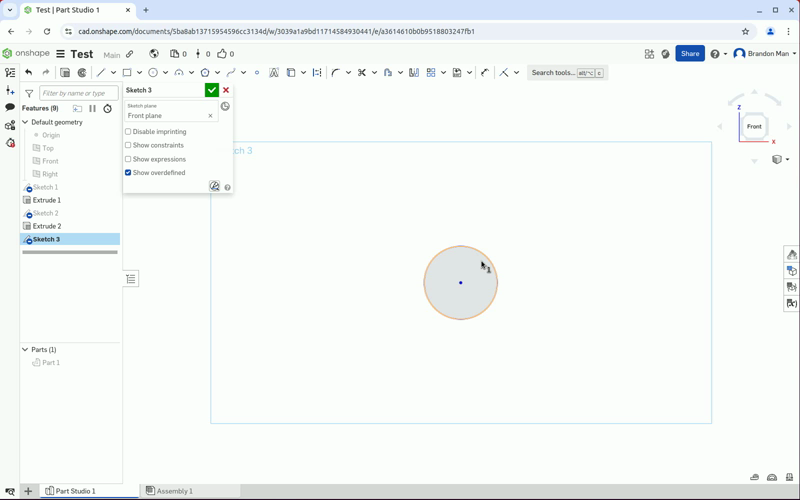
mouse_move(73, 352)
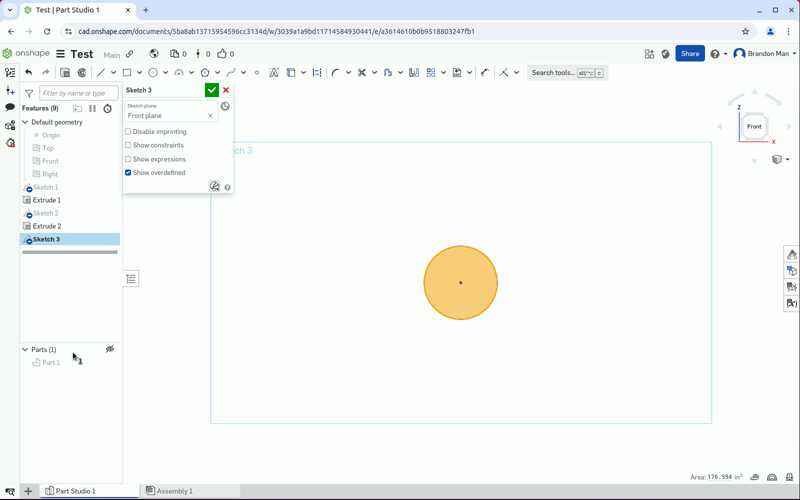
key(shift+y)
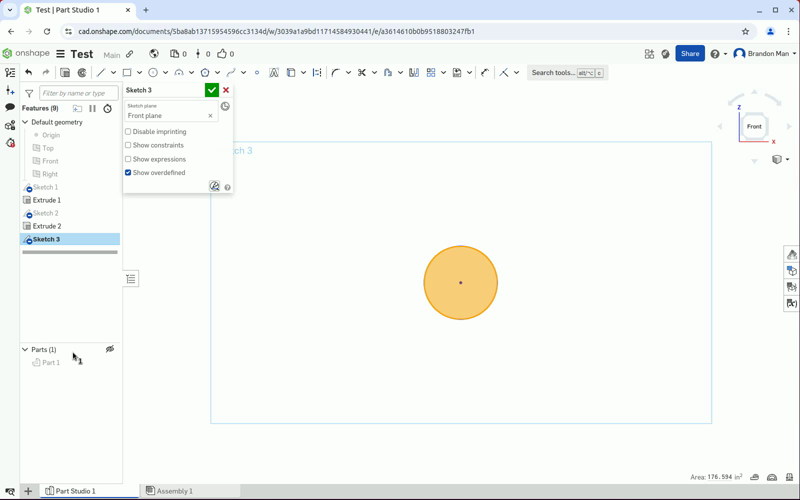
key(shift+e)
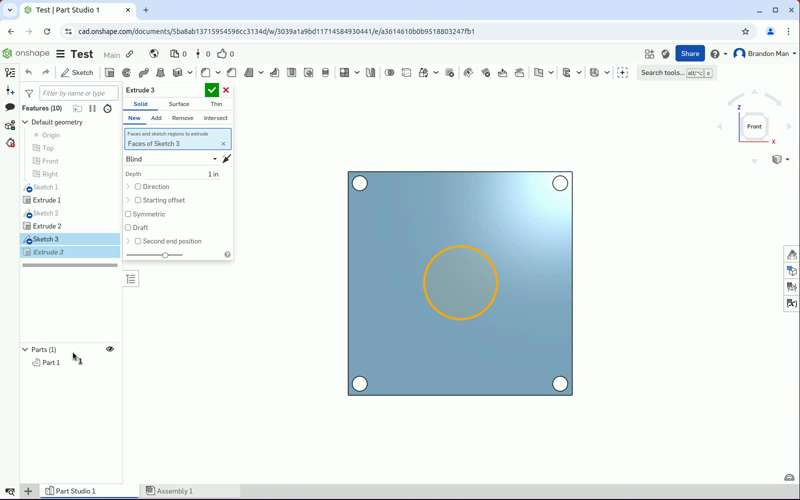
mouse_move(143, 106)
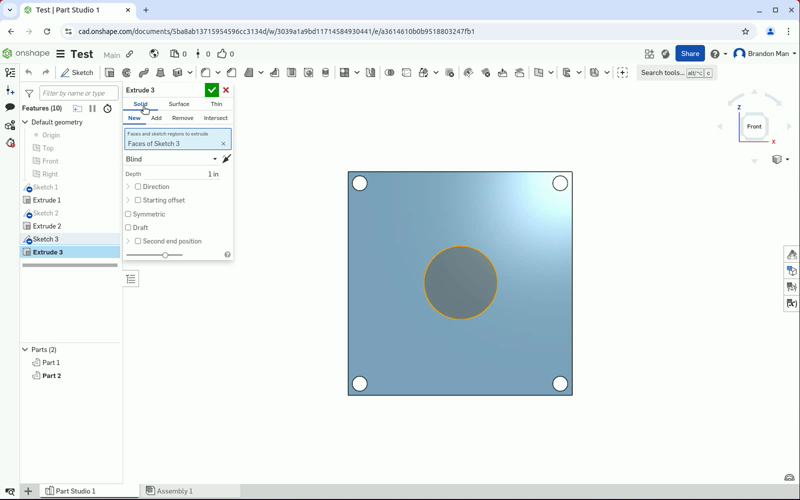
click(143, 106)
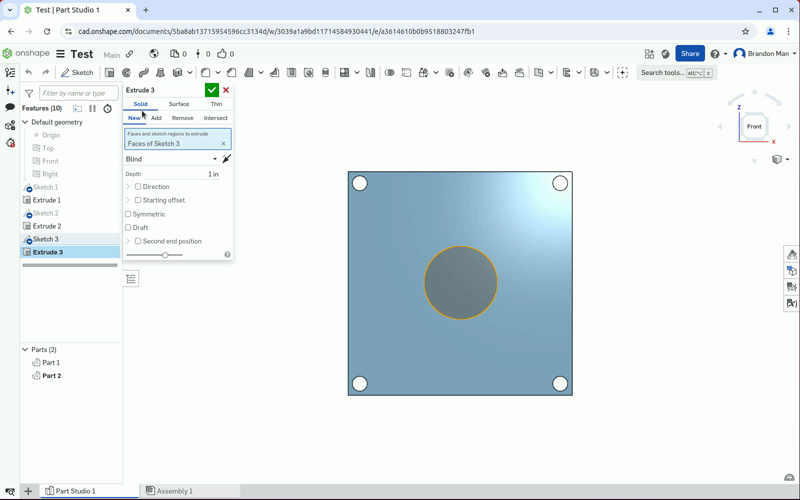
mouse_move(137, 120)
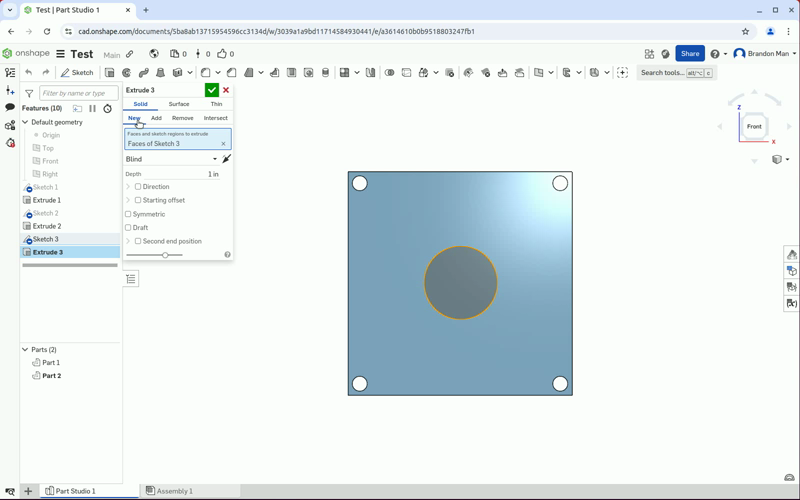
click(137, 120)
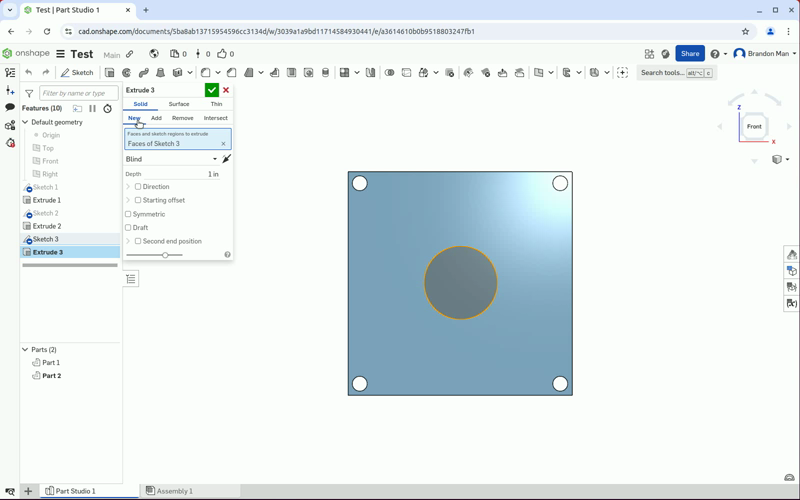
key(tab, 4)
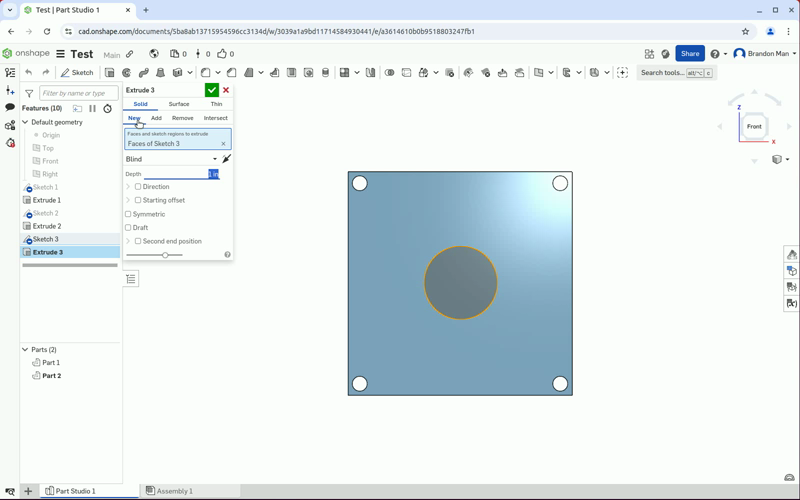
text(4.092)
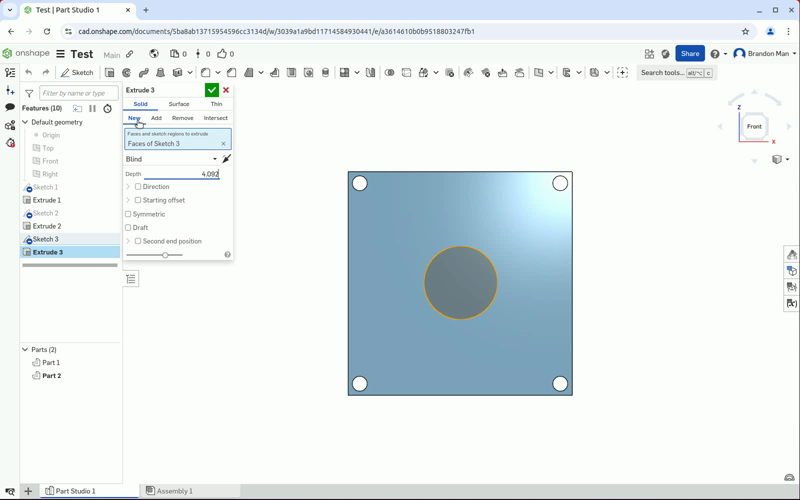
key(enter)
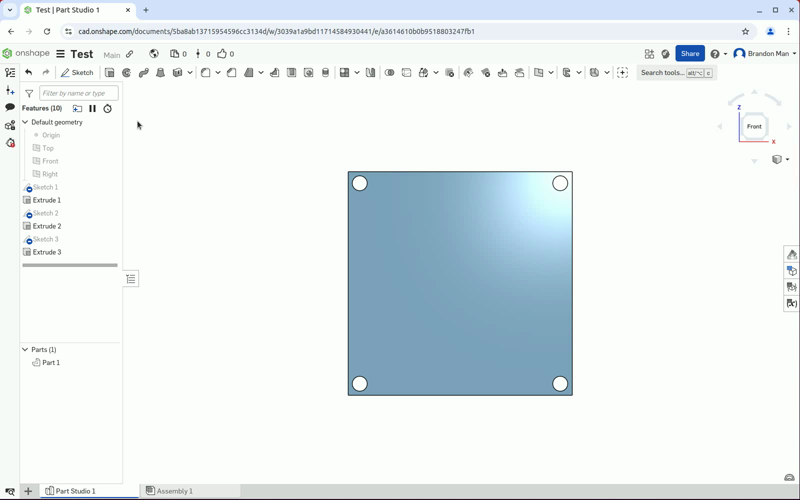
key(shift+h)
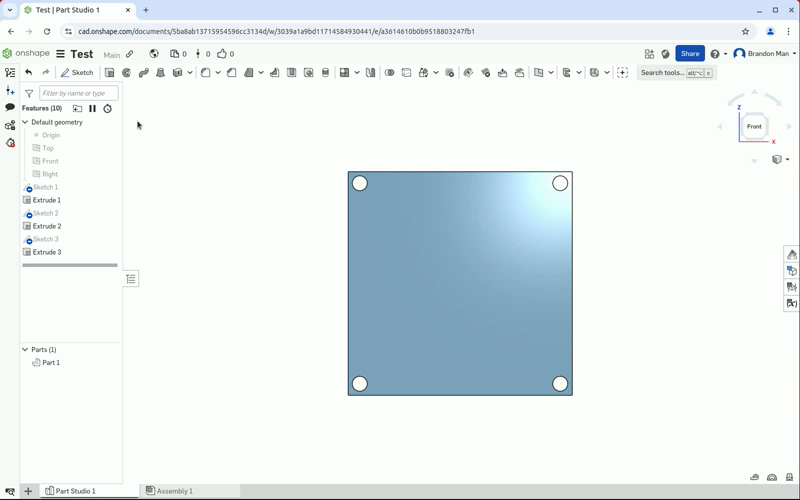
key(shift+h)
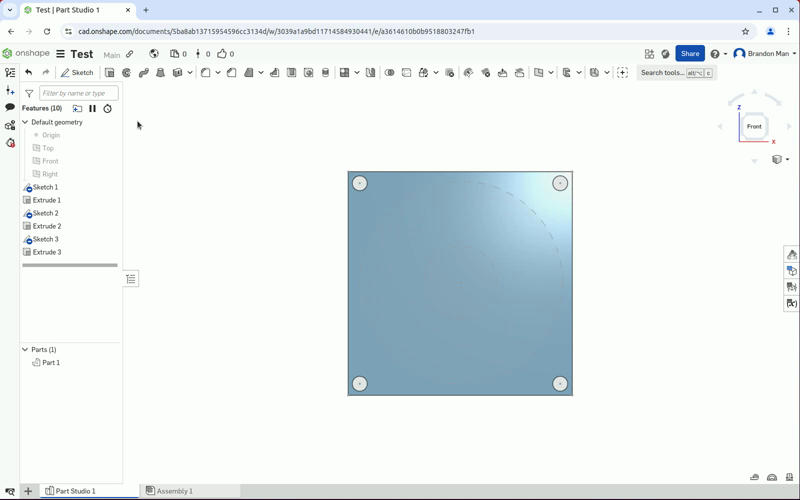
key(shift+7)
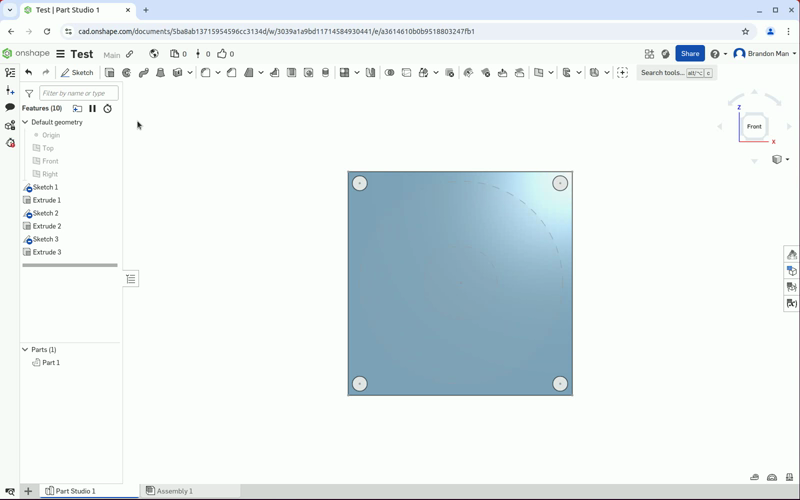
key(left, 2)
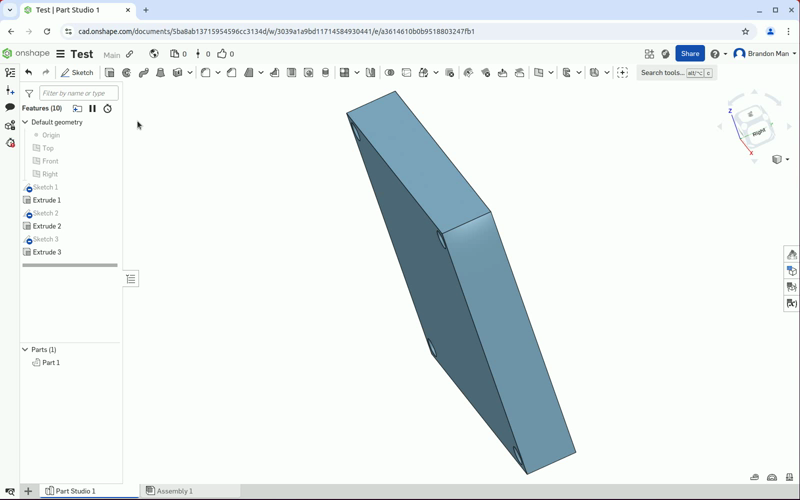
key(down, 2)
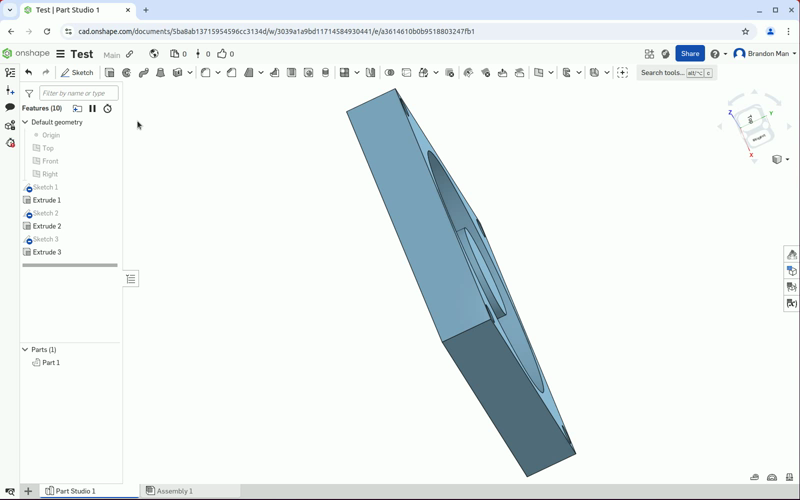
key(up, 2)
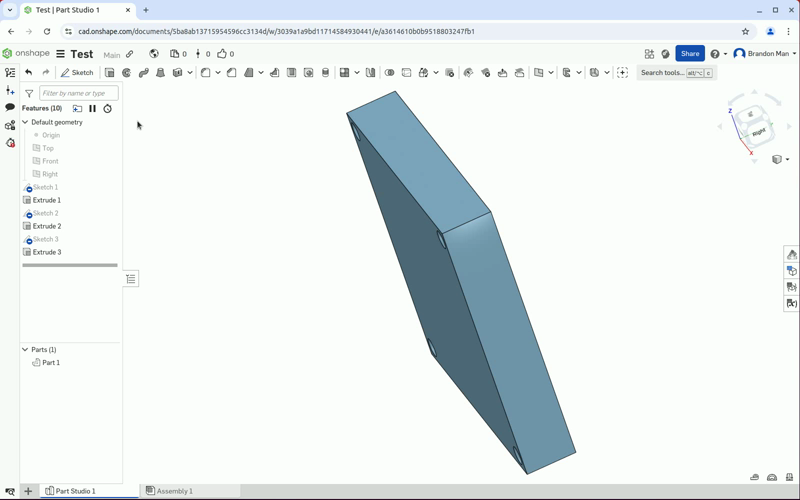
key(right, 2)
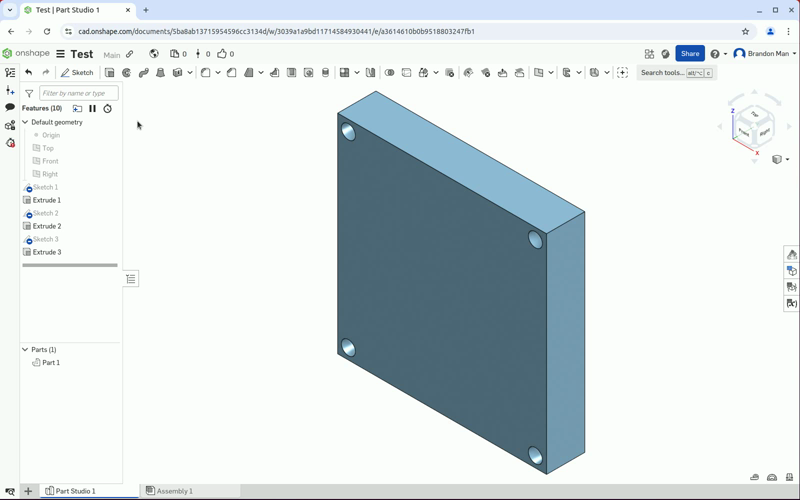
mouse_move(73, 189)
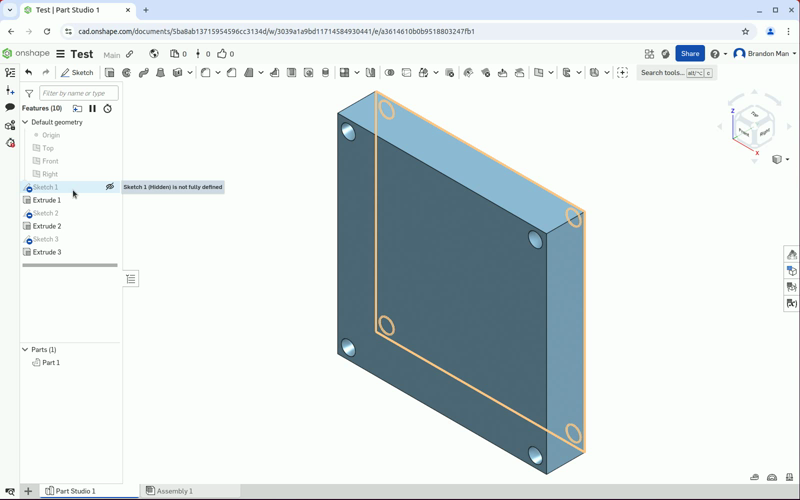
click(73, 189)